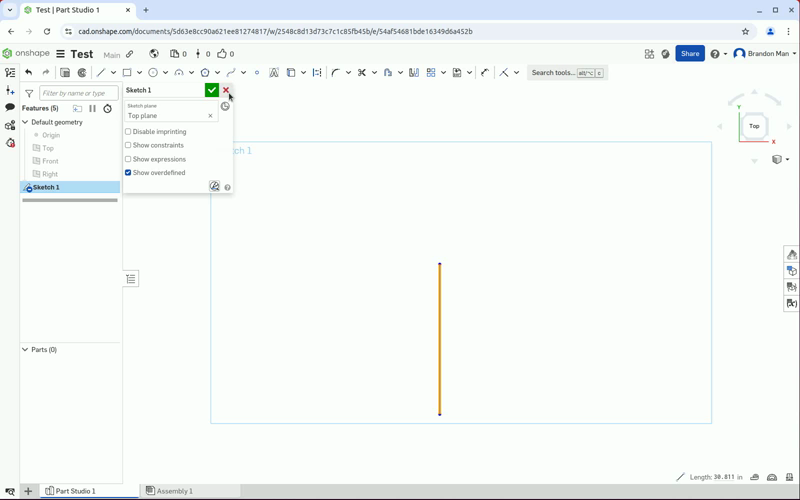
key(shift+h)
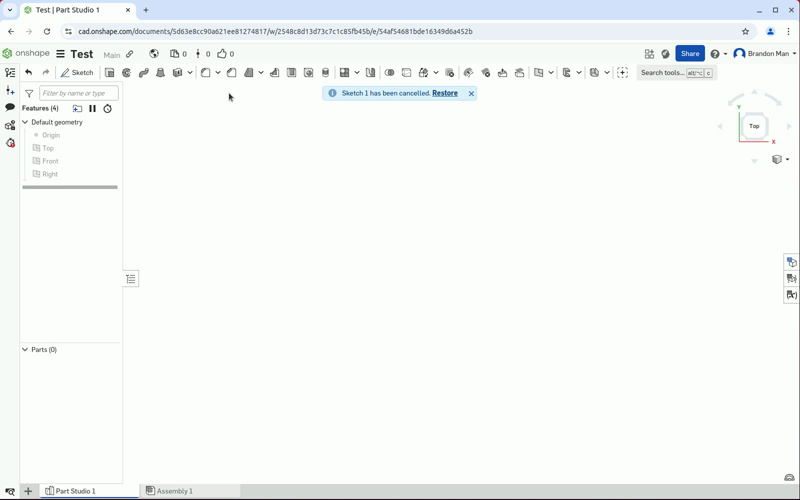
mouse_move(73, 352)
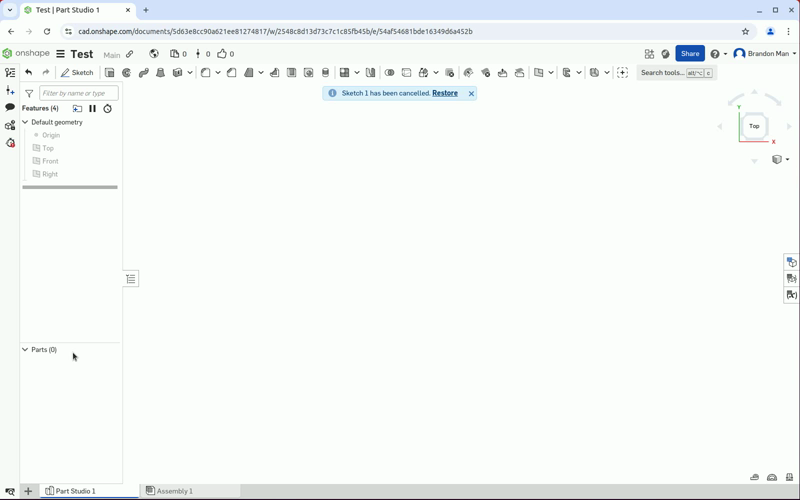
key(y)
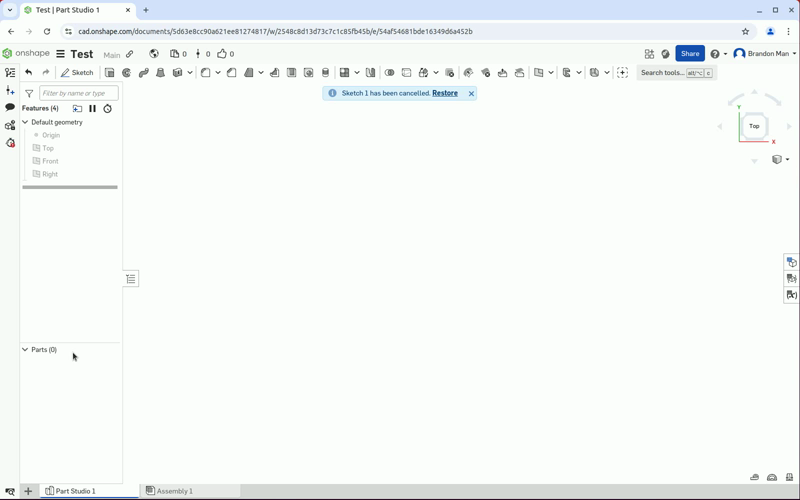
key(shift+p)
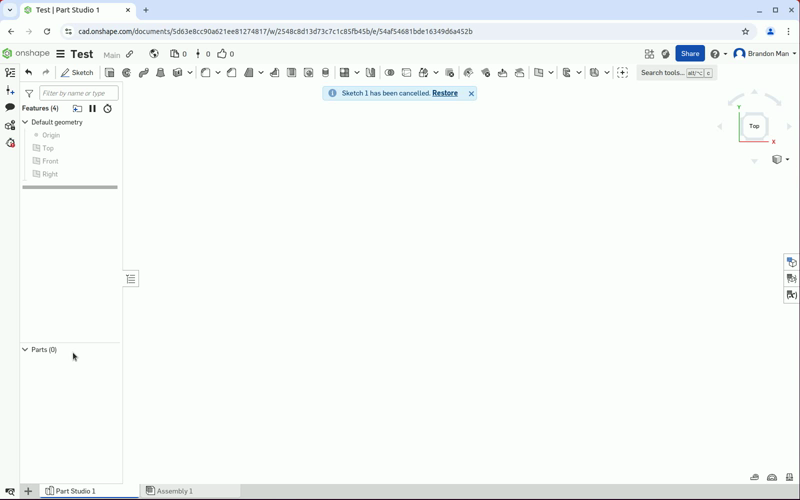
key(space)
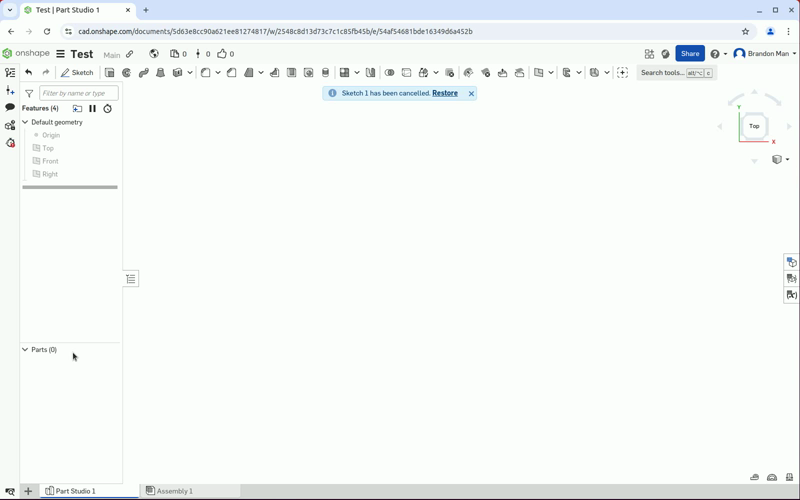
key_down(shift)
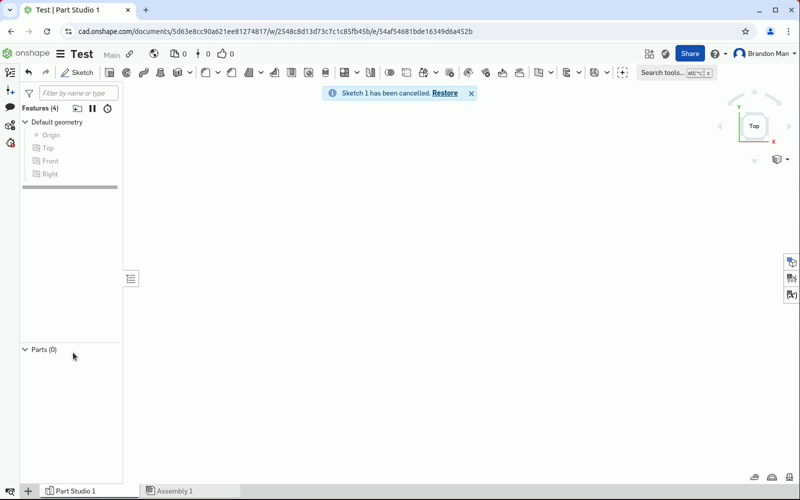
key(up)
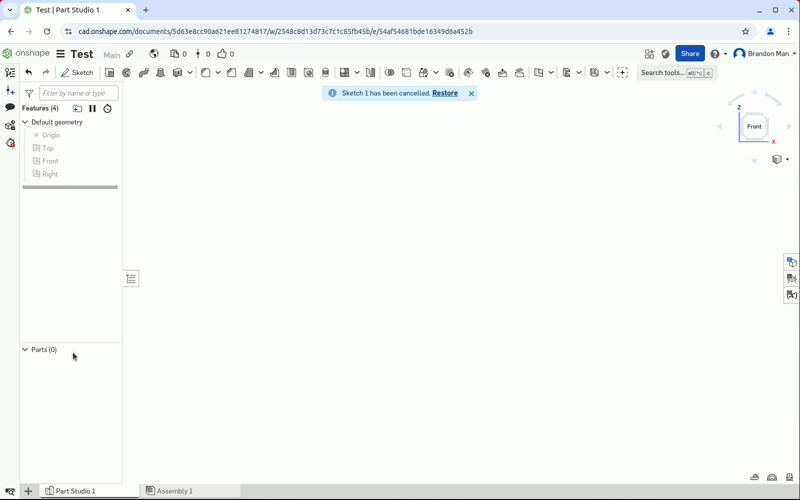
key_up(shift)
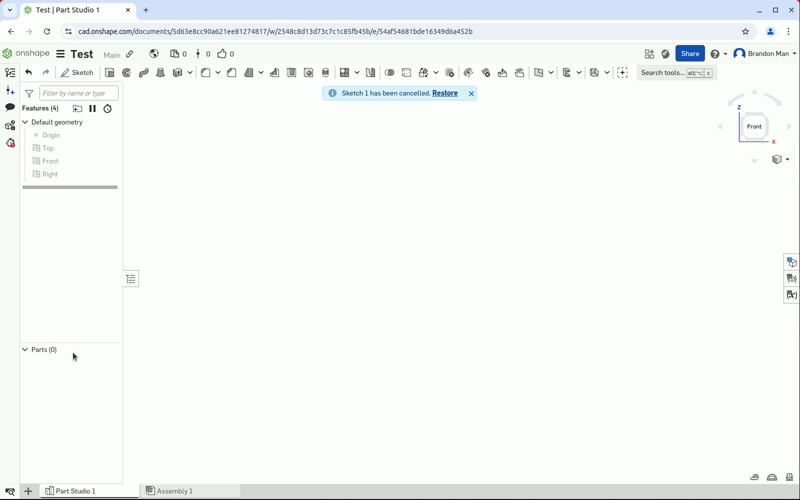
mouse_move(73, 352)
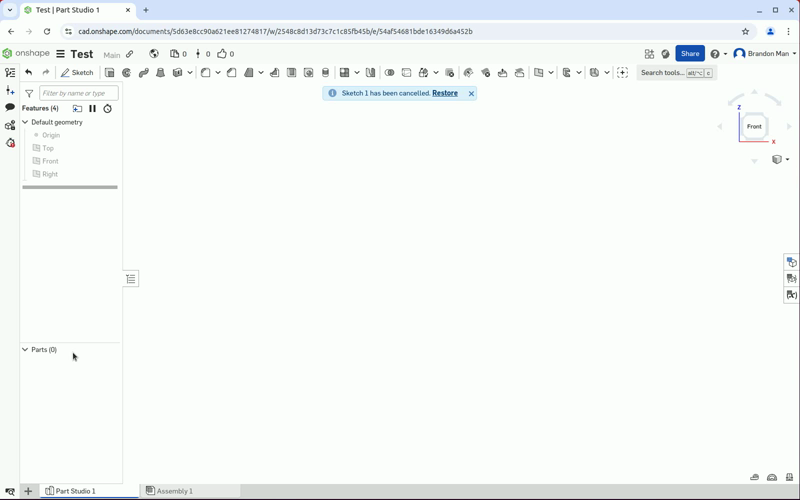
key(shift+y)
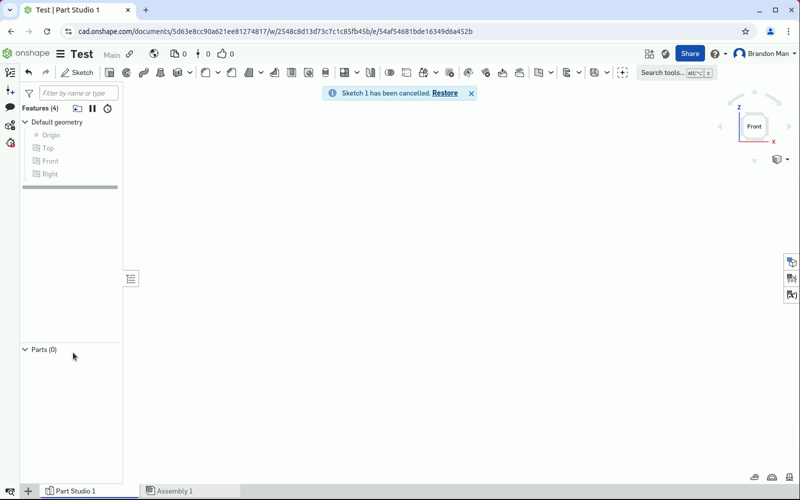
key(shift+s)
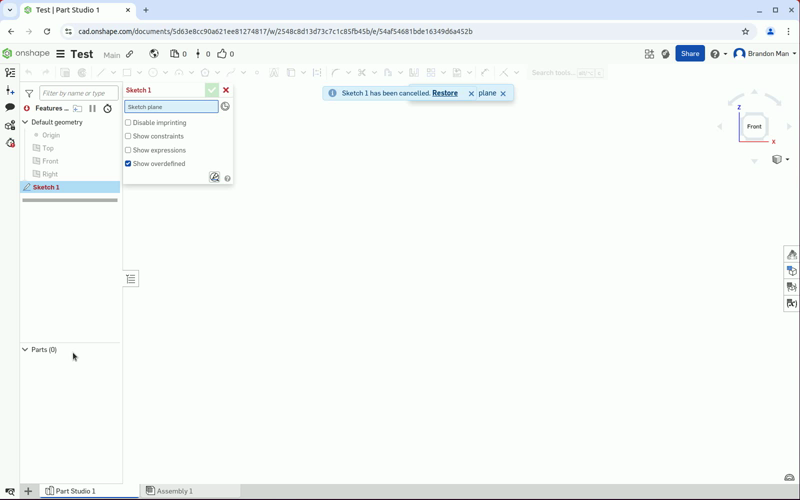
mouse_move(73, 163)
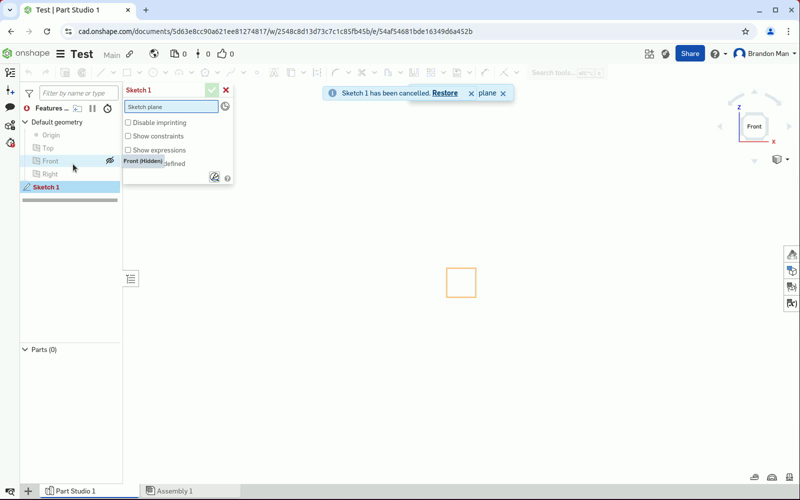
click(73, 163)
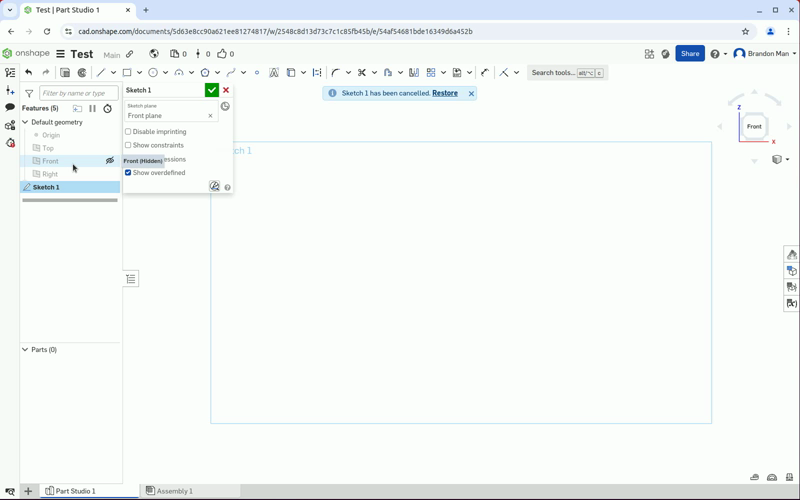
mouse_move(73, 352)
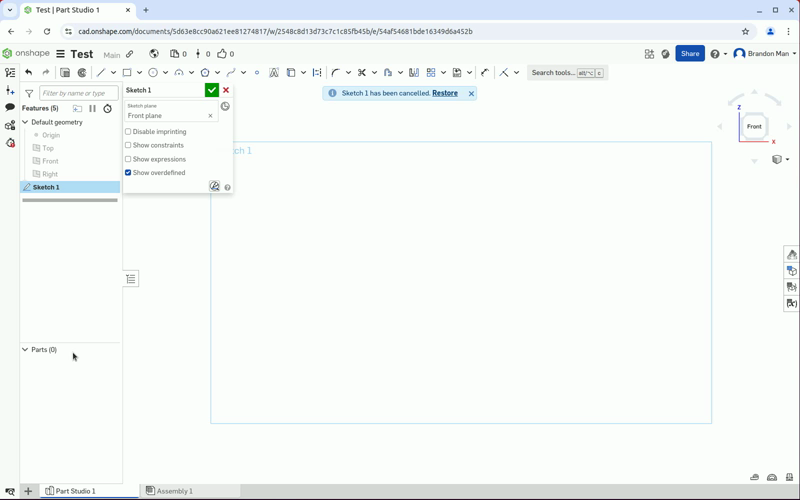
key(y)
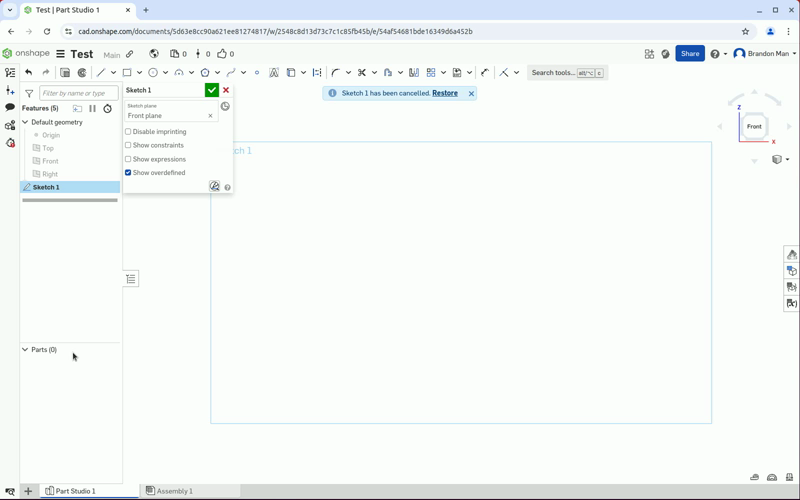
key(c)
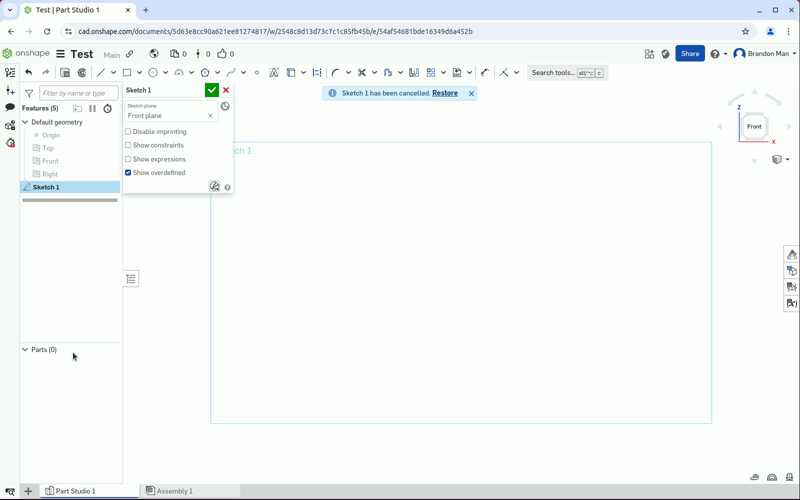
key_down(shift)
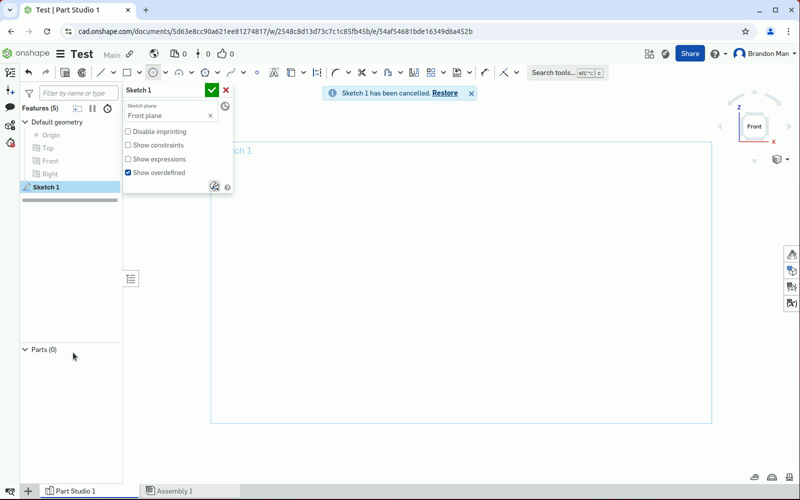
mouse_move(377, 203)
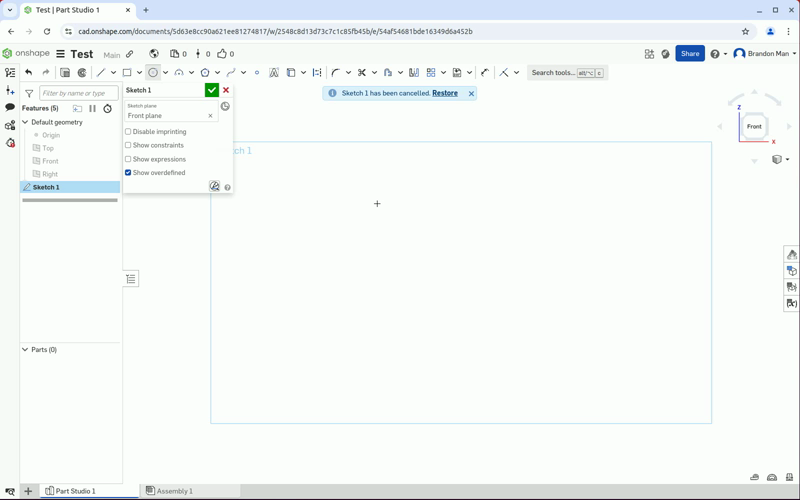
click(377, 203)
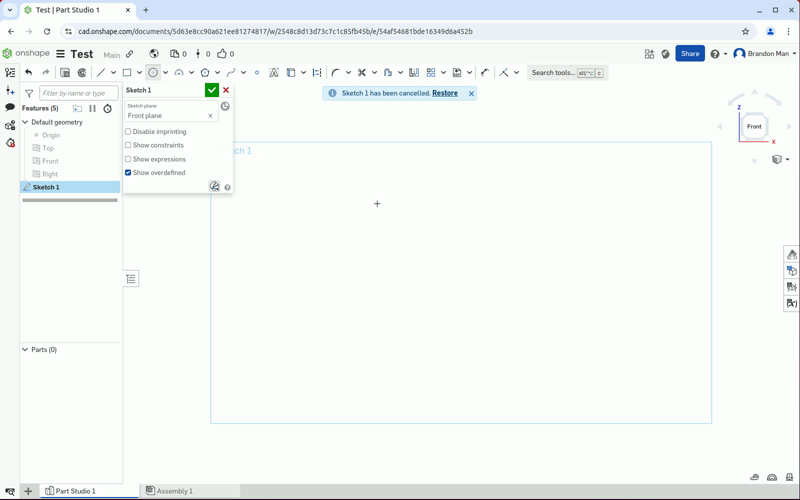
key_up(shift)
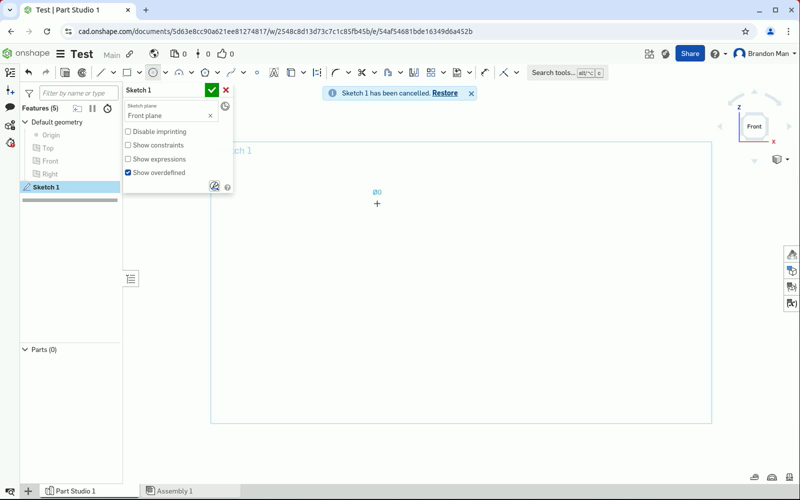
mouse_move(405, 203)
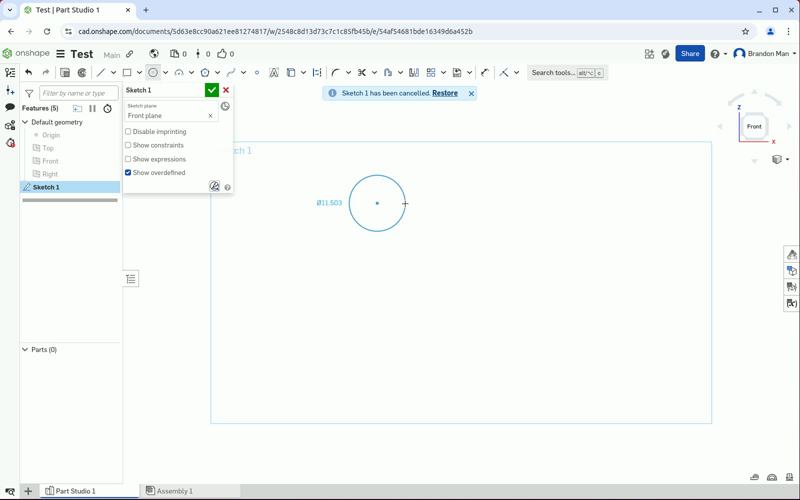
click(405, 203)
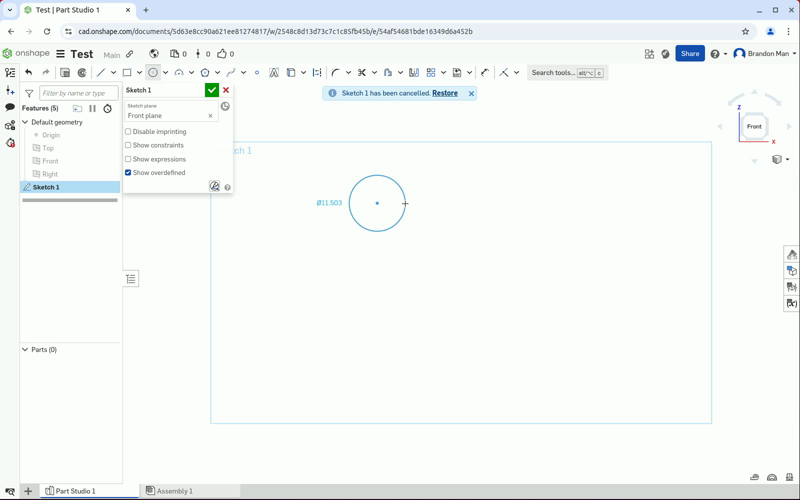
key(esc)
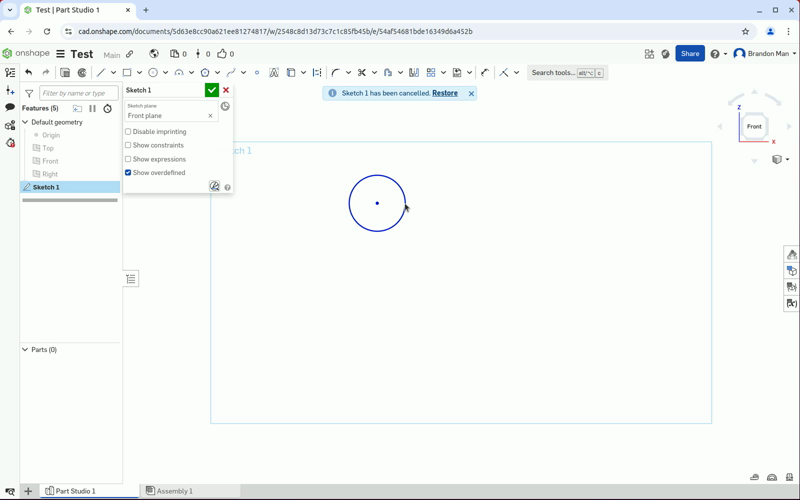
key(c)
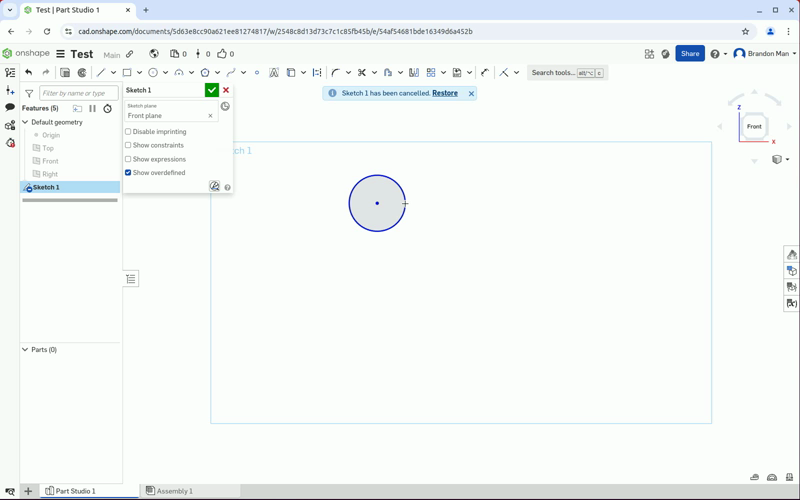
key_down(shift)
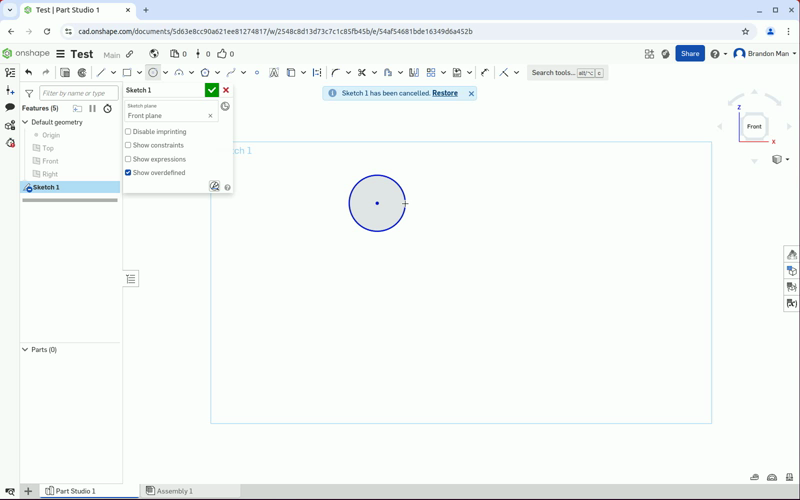
mouse_move(377, 203)
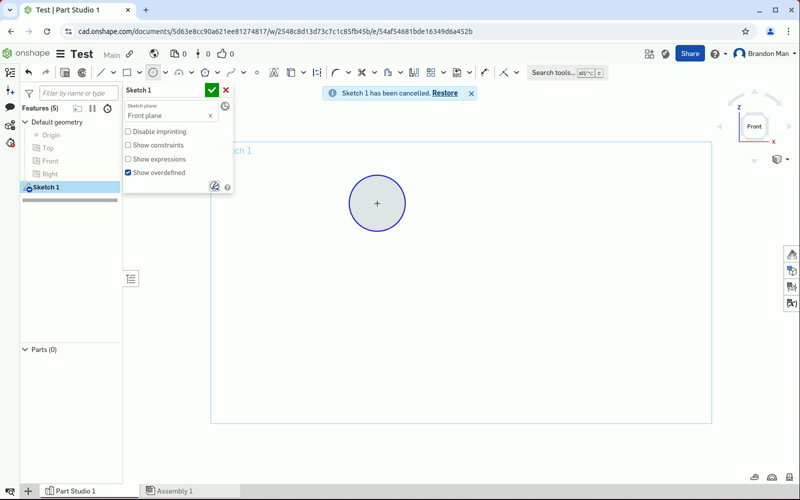
click(377, 203)
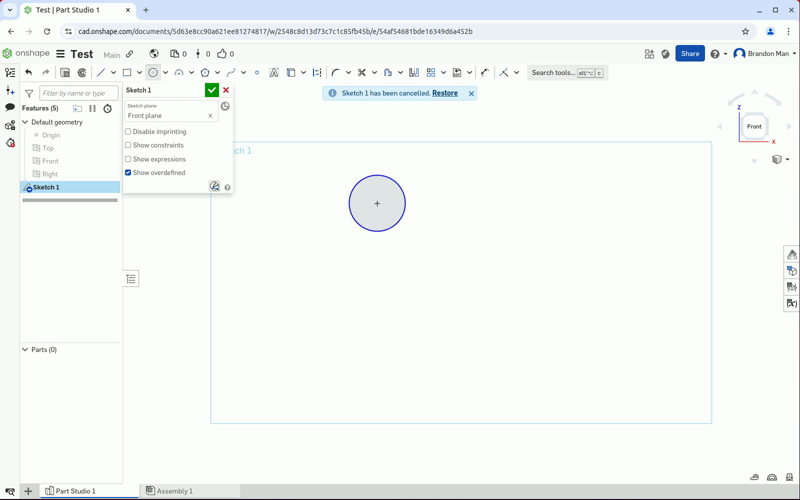
key_up(shift)
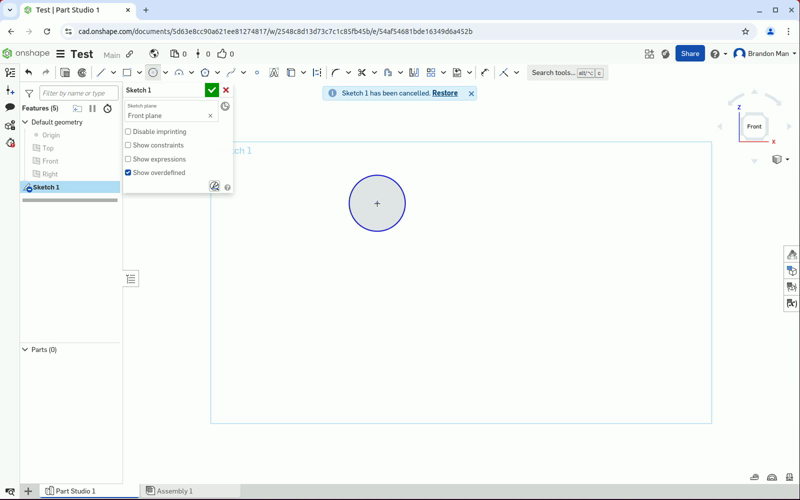
mouse_move(380, 203)
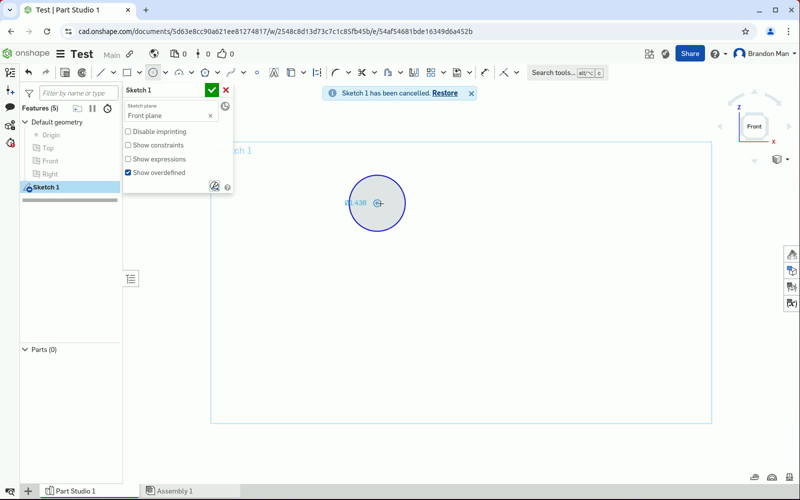
scroll(6)
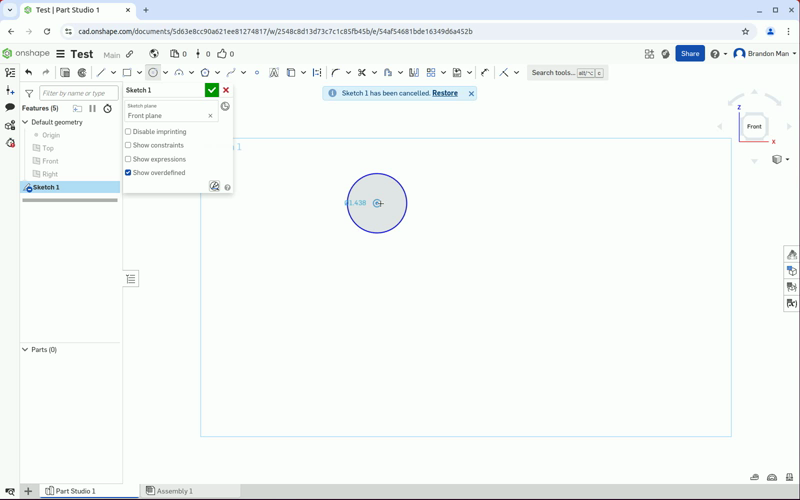
scroll(6)
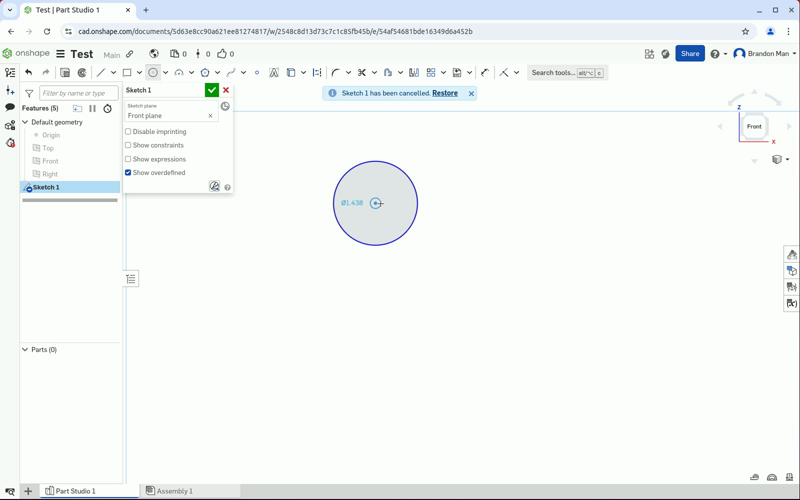
scroll(6)
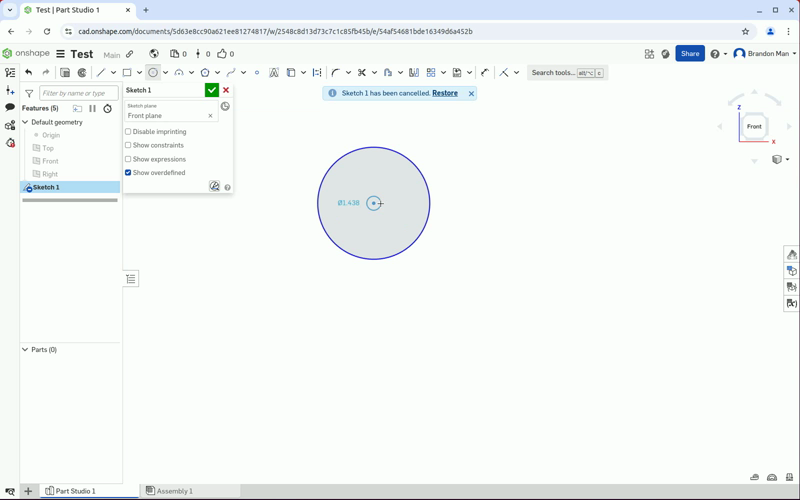
scroll(6)
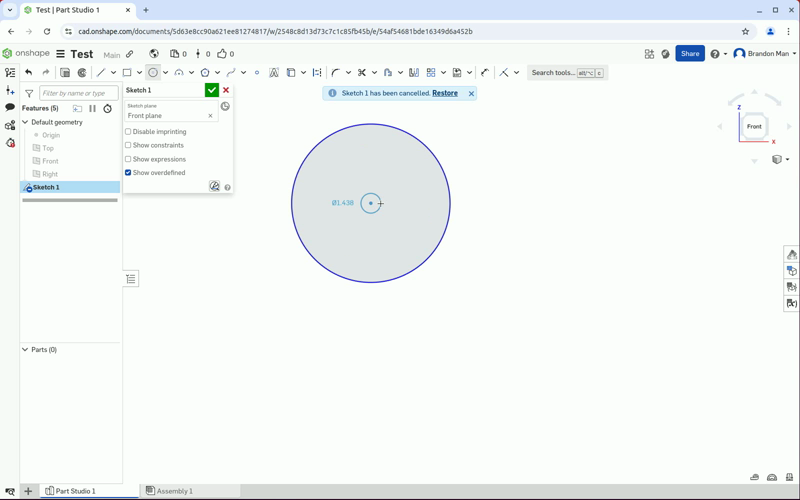
scroll(6)
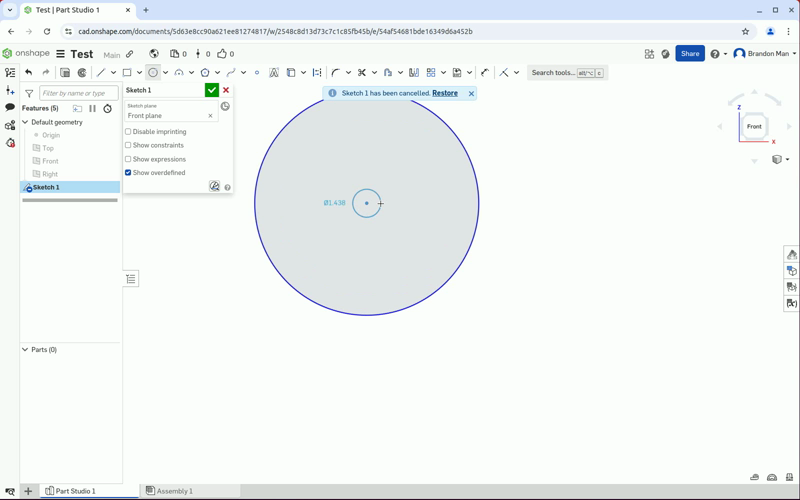
scroll(6)
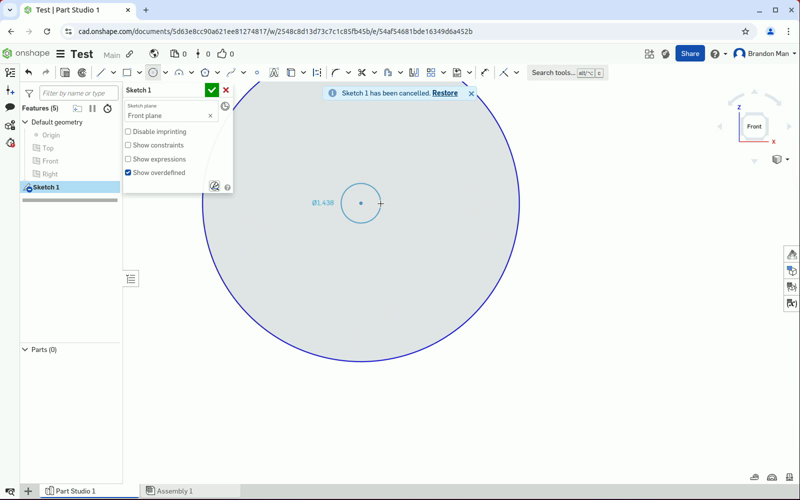
scroll(6)
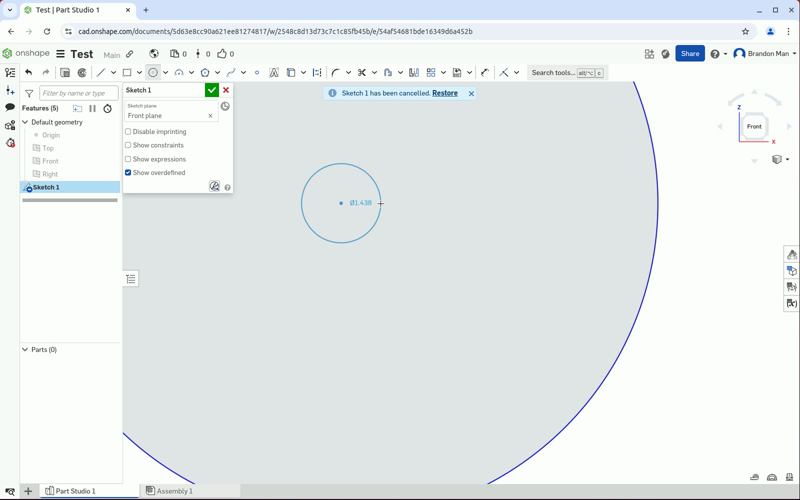
click(380, 203)
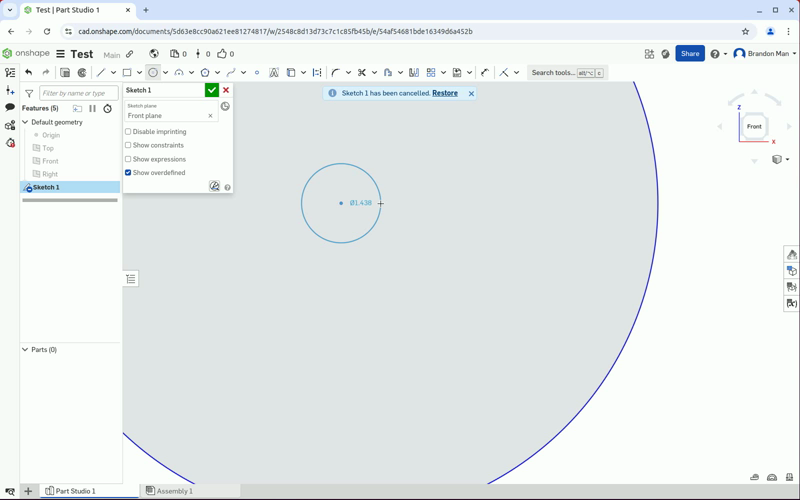
scroll(-6)
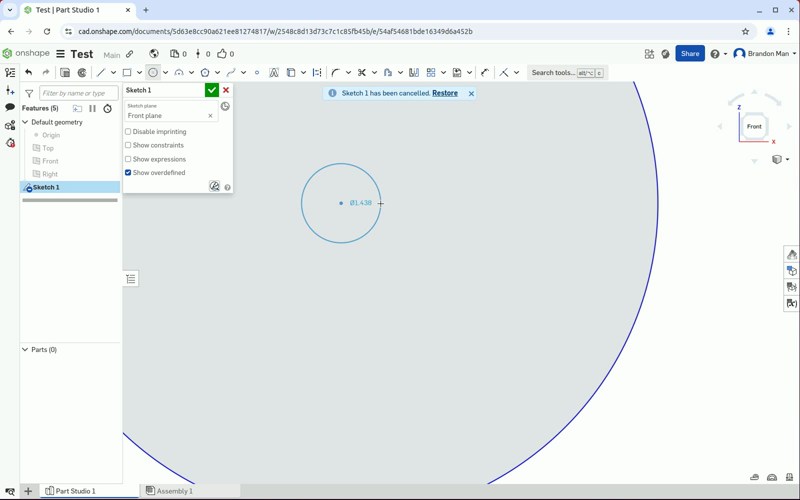
scroll(-6)
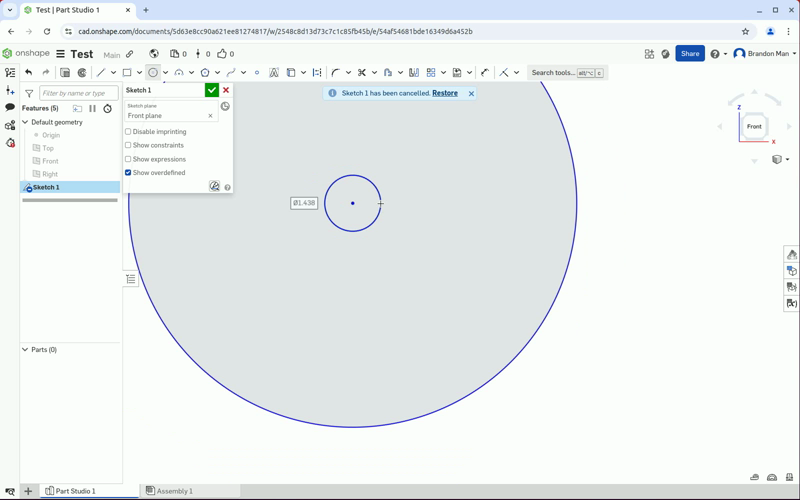
scroll(-6)
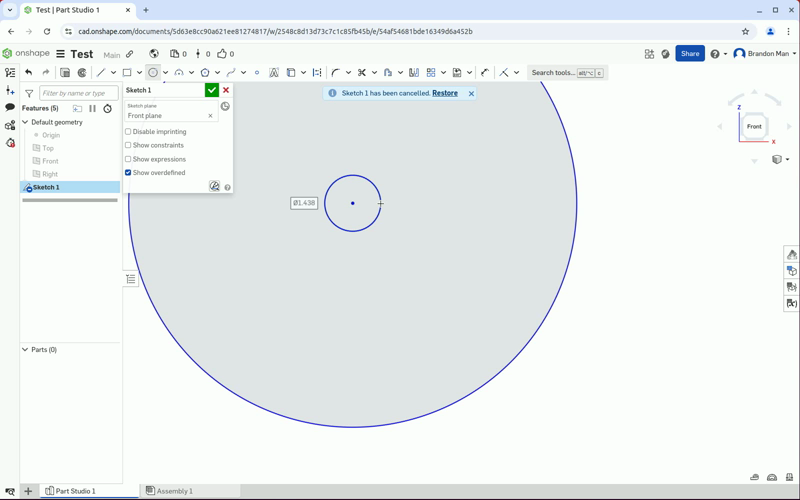
scroll(-6)
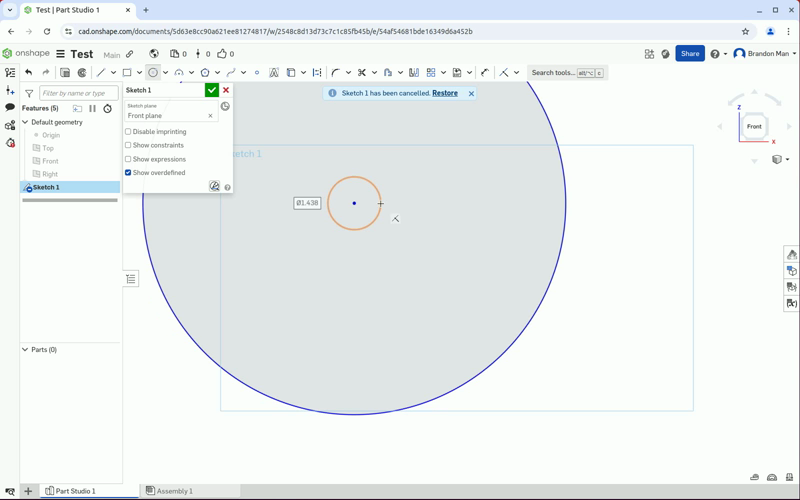
scroll(-6)
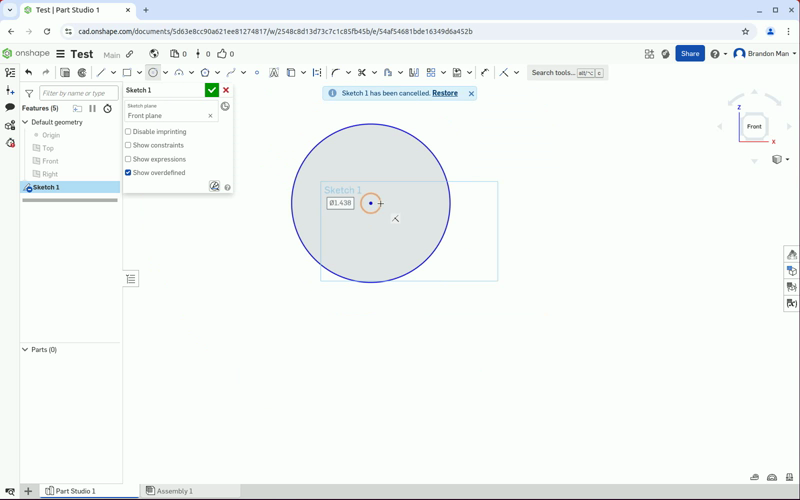
scroll(-6)
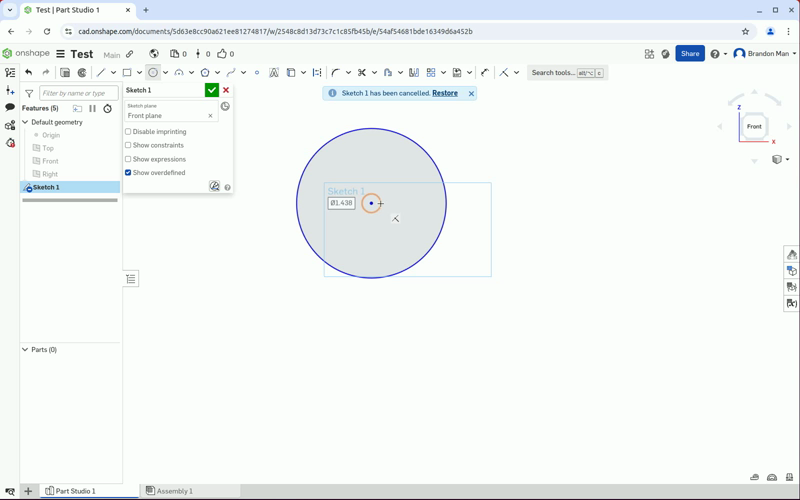
scroll(-6)
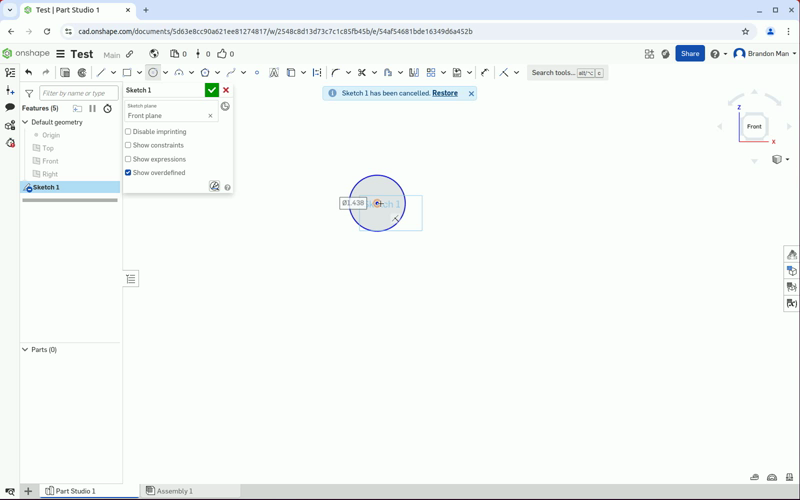
key(esc)
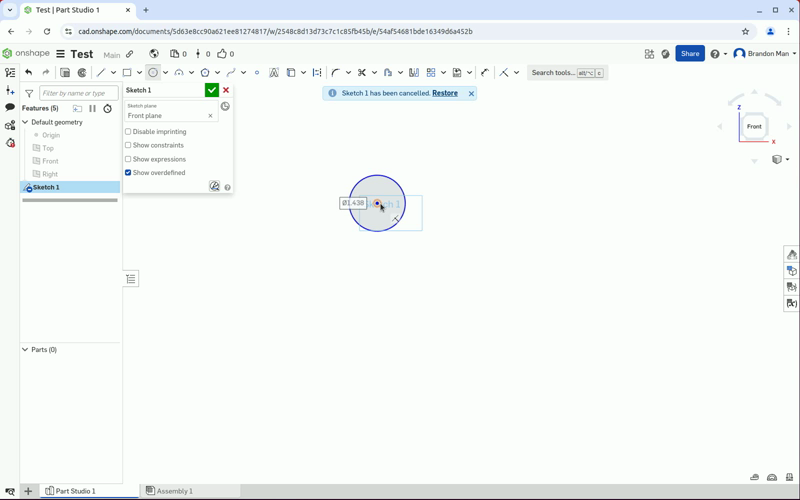
mouse_move(396, 193)
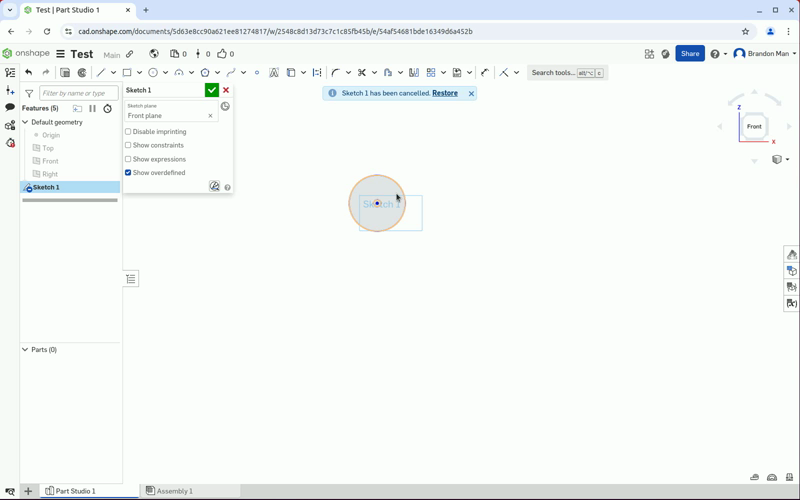
click(396, 193)
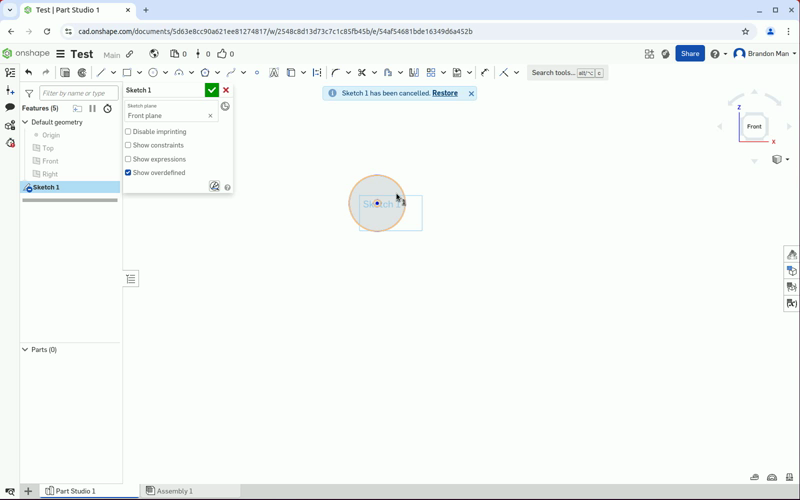
mouse_move(73, 352)
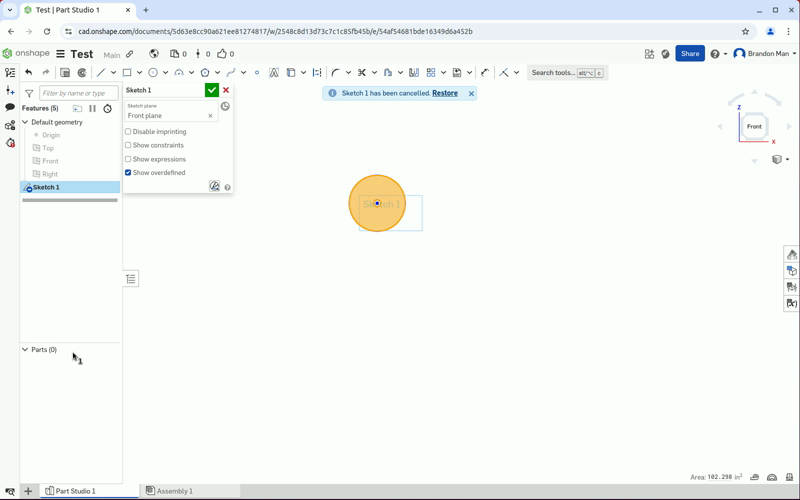
key(shift+y)
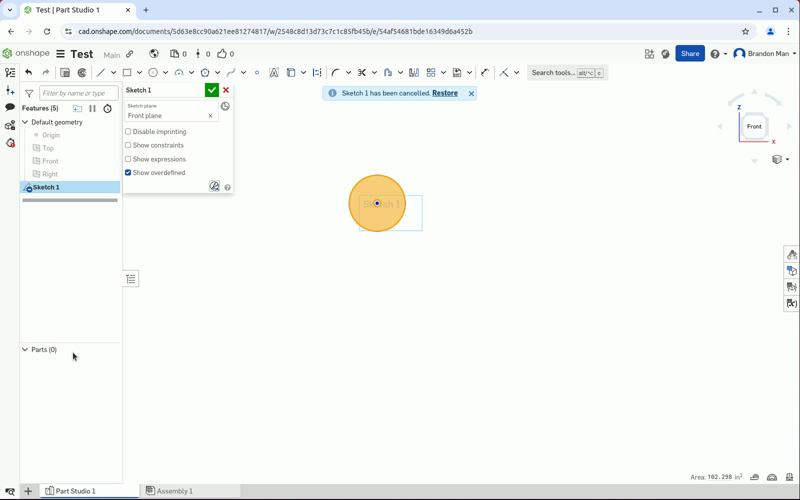
key(shift+e)
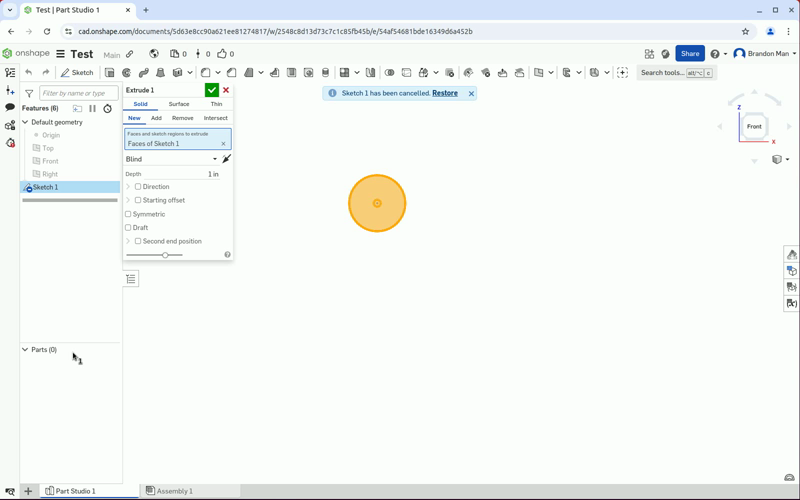
mouse_move(143, 106)
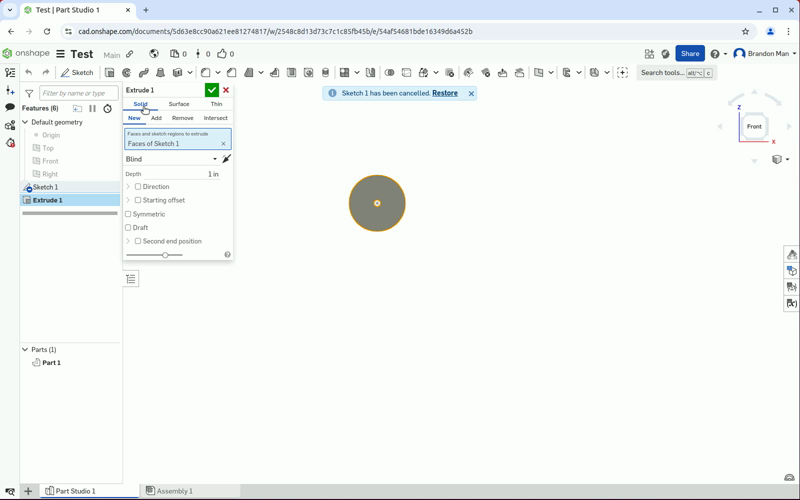
click(143, 106)
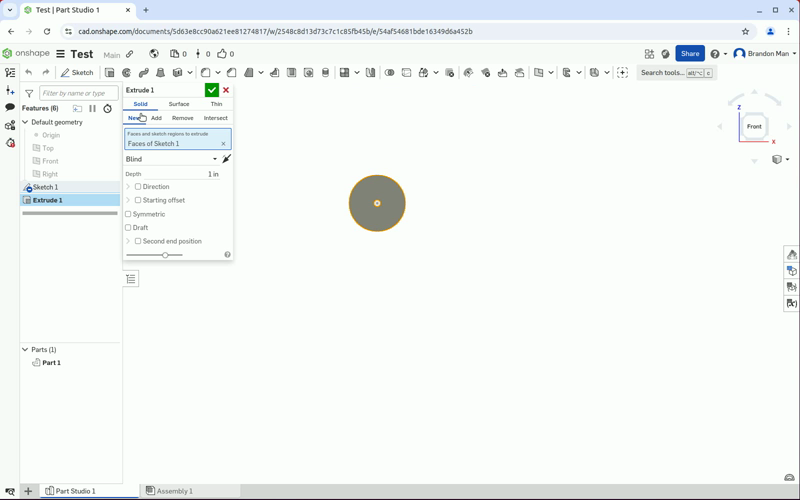
mouse_move(137, 120)
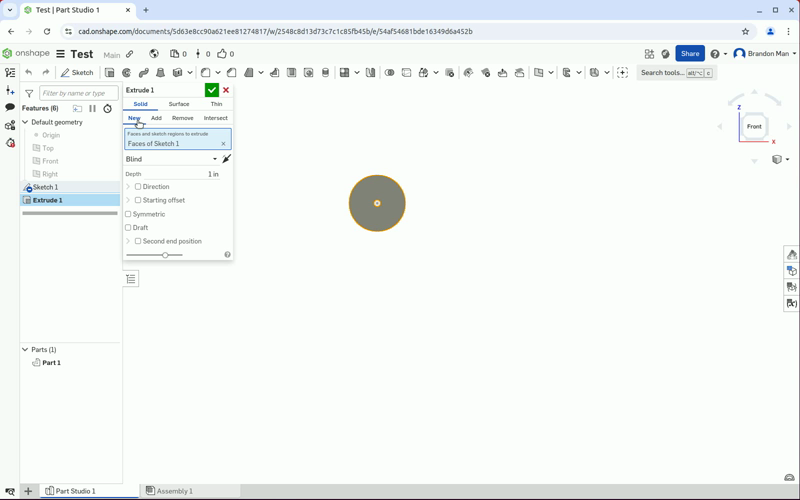
click(137, 120)
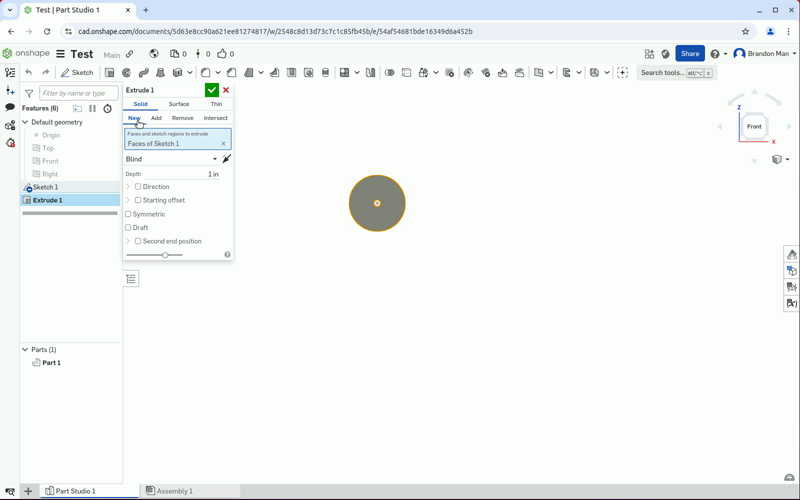
key(tab, 4)
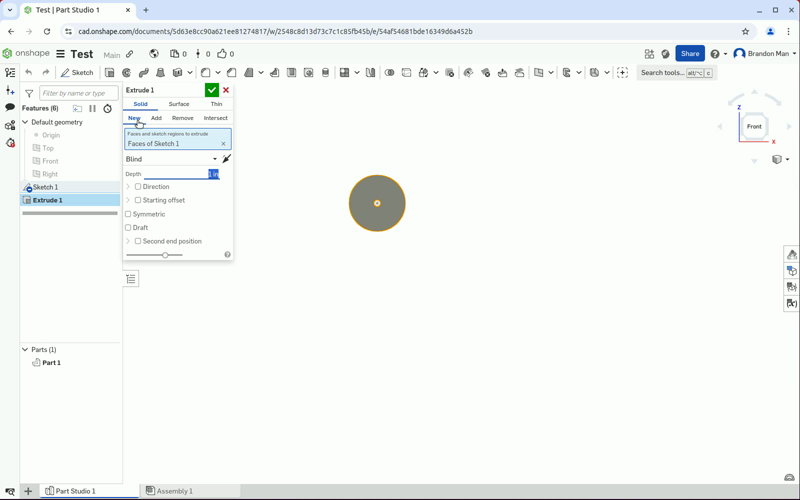
text(1.204)
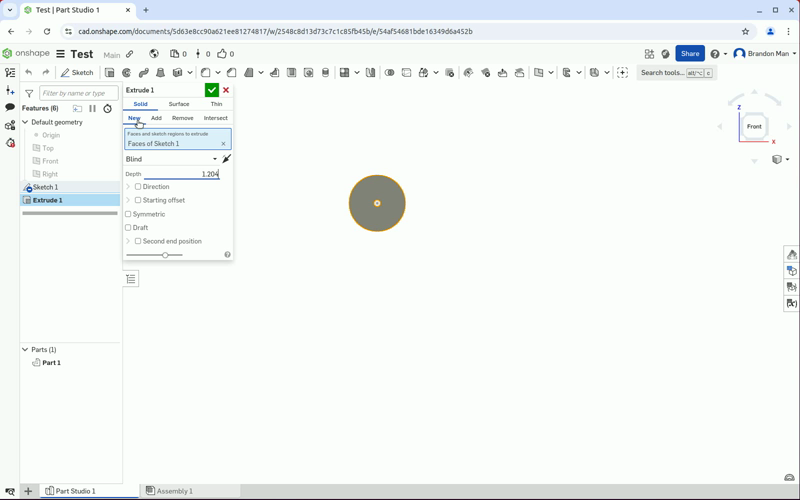
key(enter)
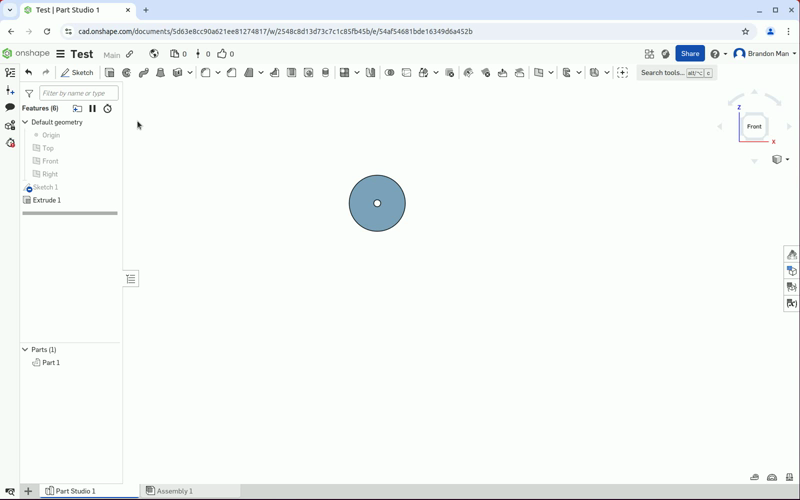
key(shift+h)
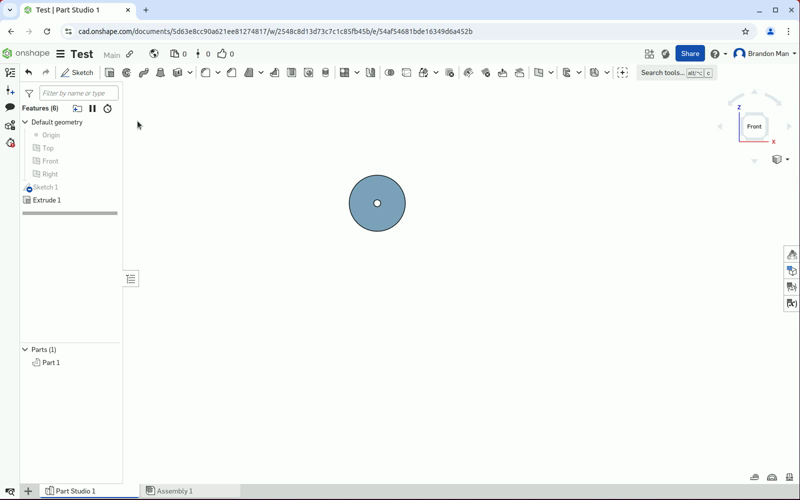
key(shift+h)
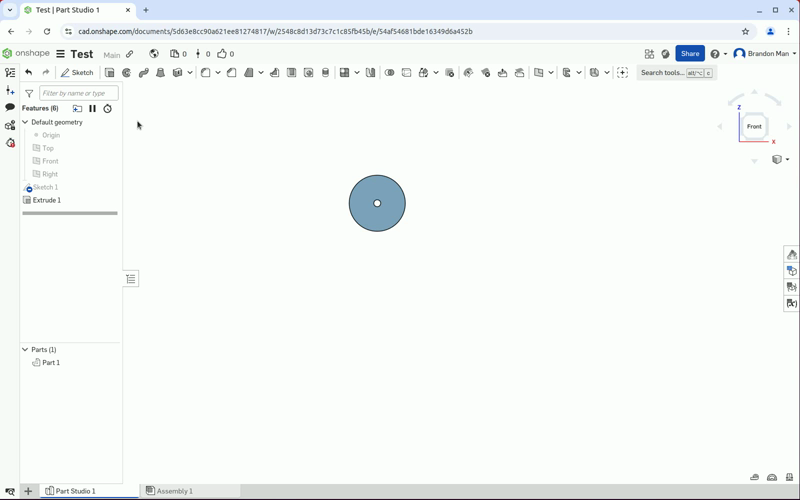
mouse_move(73, 189)
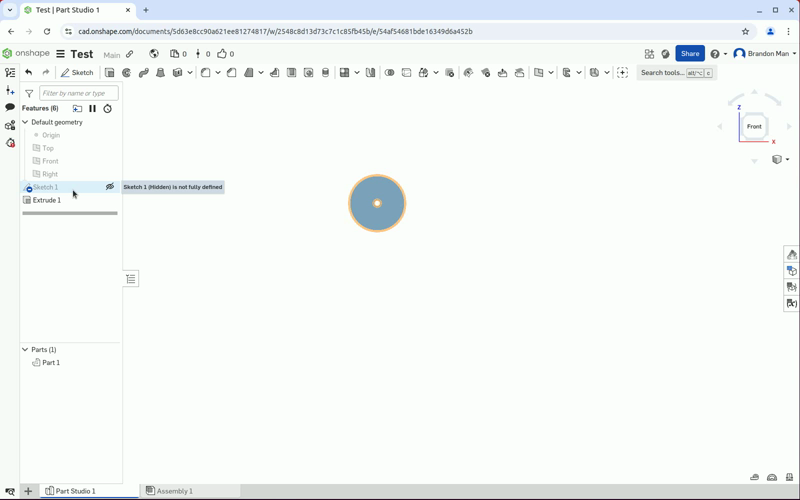
click(73, 189)
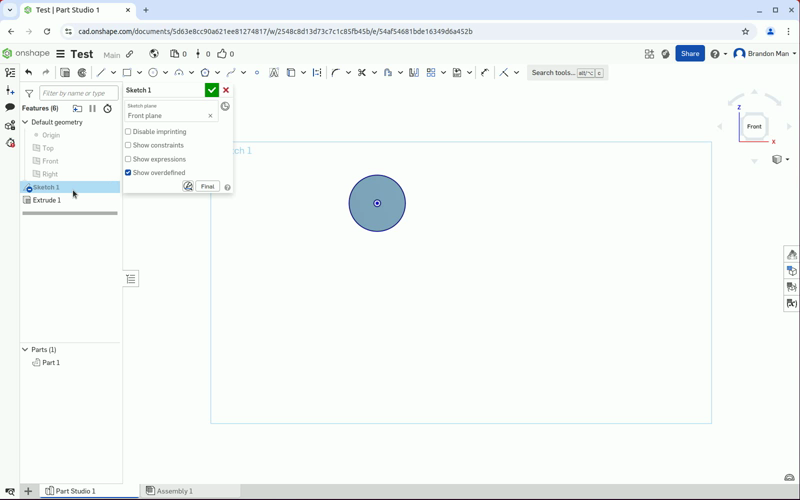
mouse_move(229, 92)
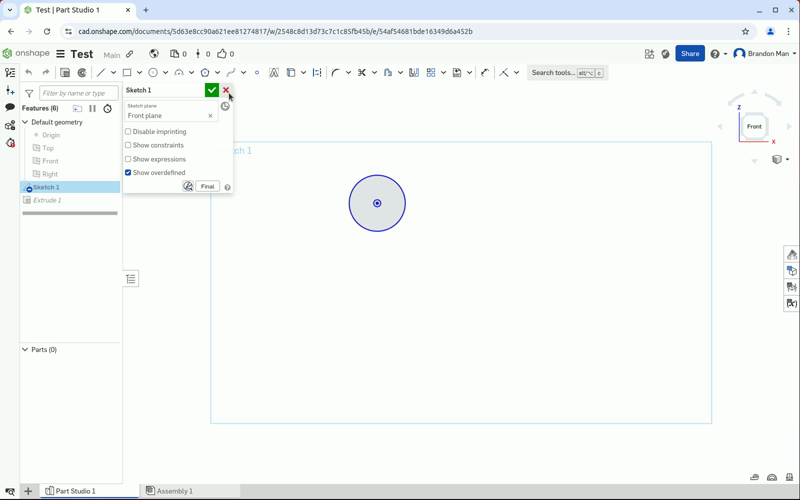
click(229, 92)
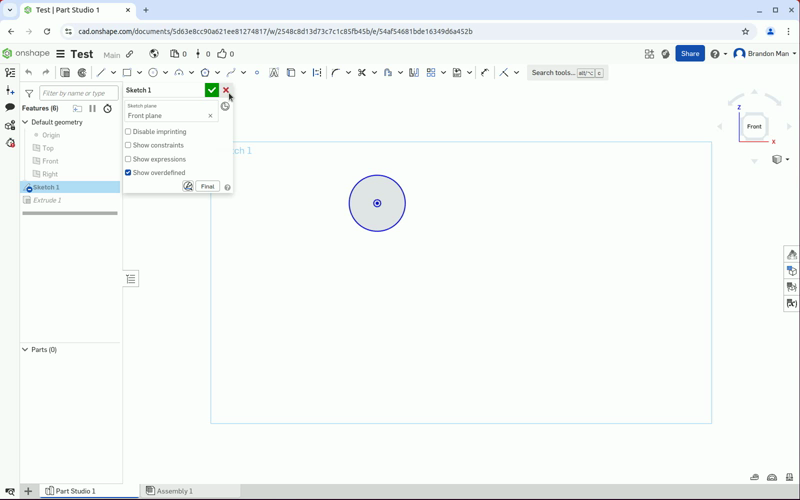
key(shift+s)
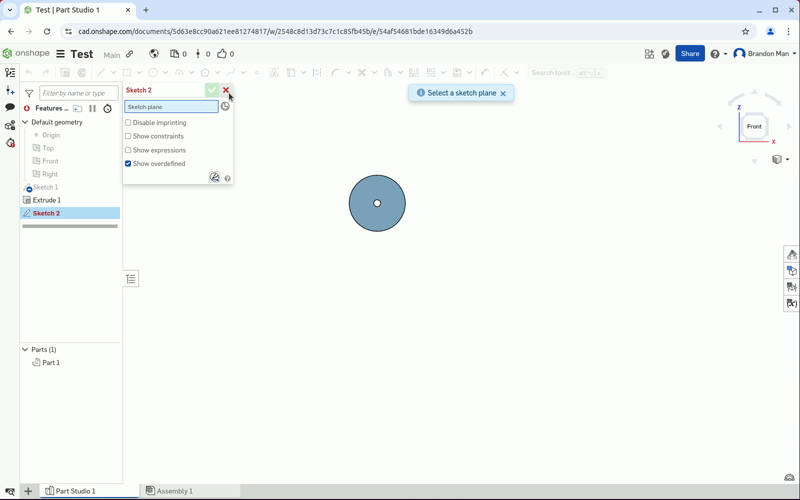
mouse_move(73, 163)
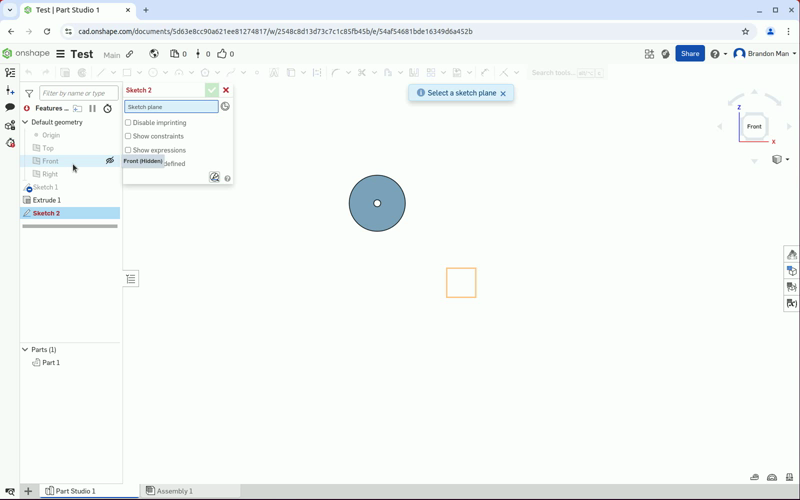
click(73, 163)
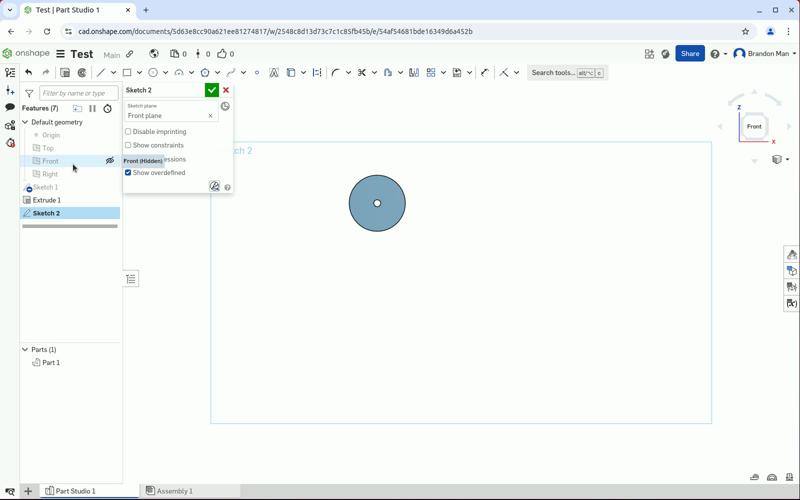
mouse_move(73, 352)
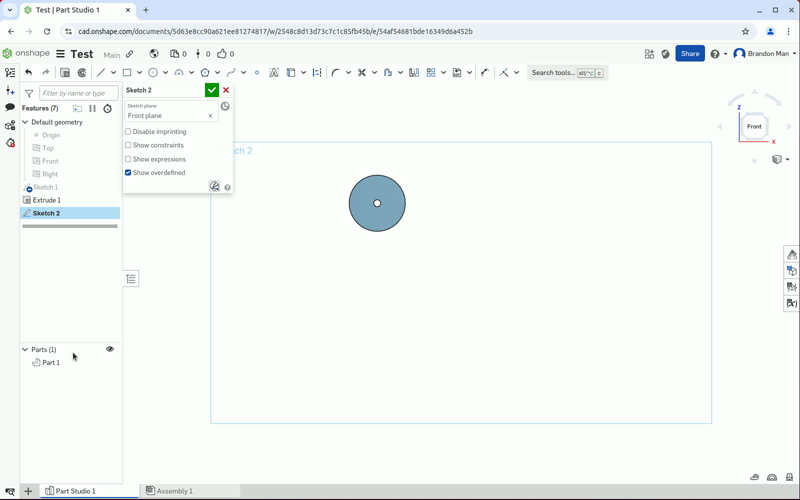
key(y)
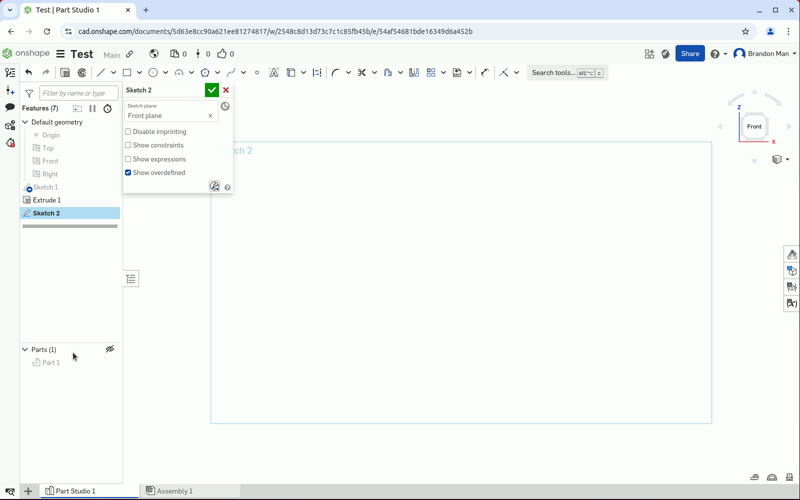
key(c)
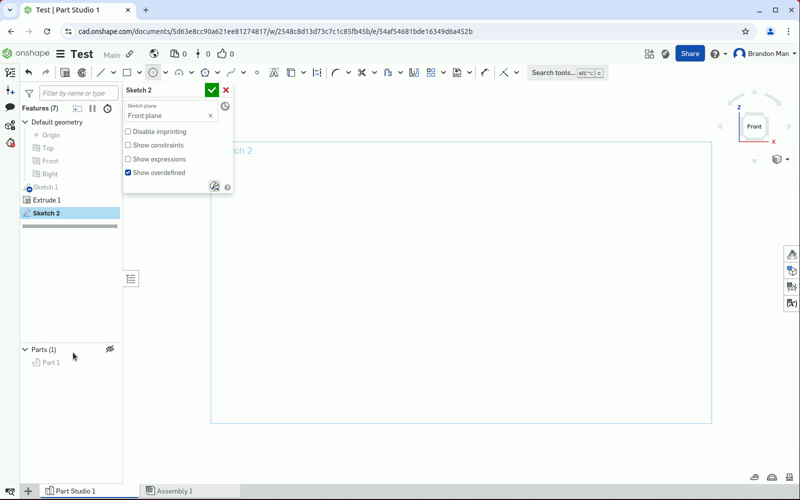
key_down(shift)
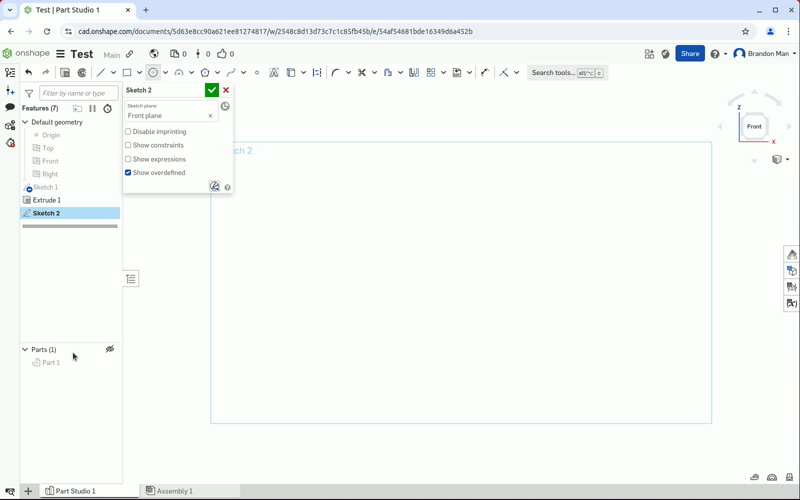
mouse_move(503, 231)
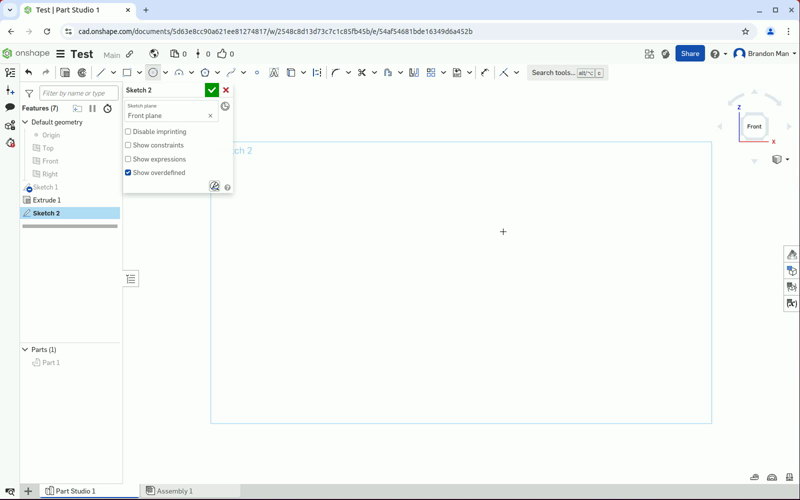
click(503, 231)
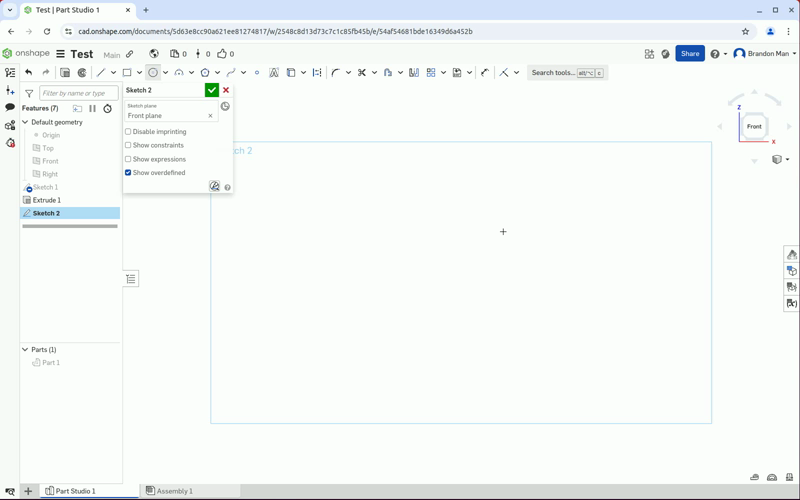
key_up(shift)
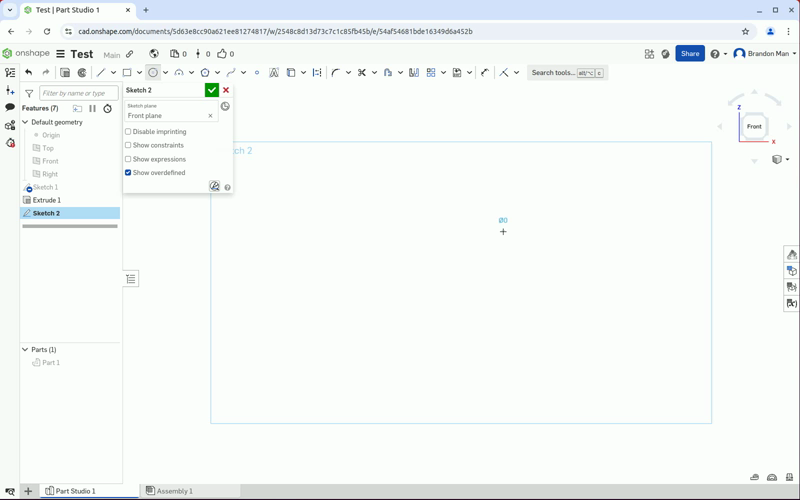
mouse_move(510, 231)
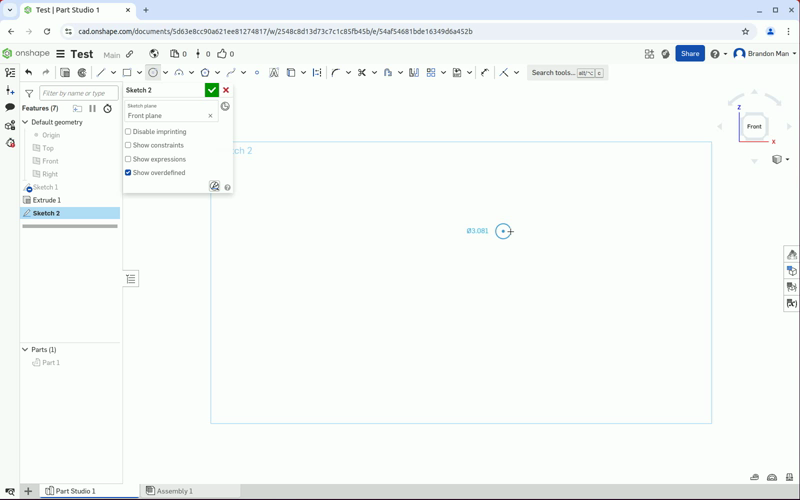
click(510, 231)
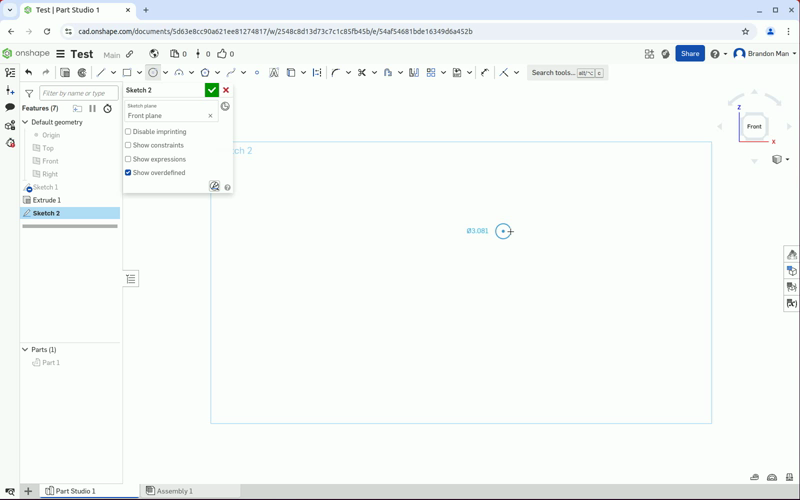
key(esc)
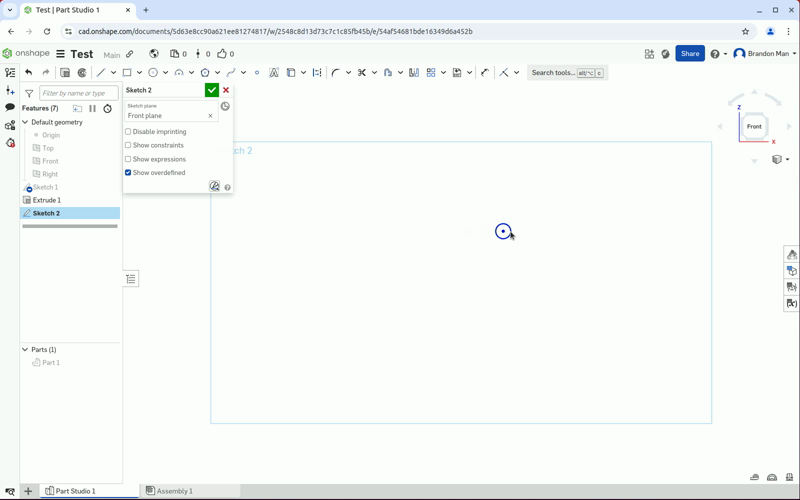
key(c)
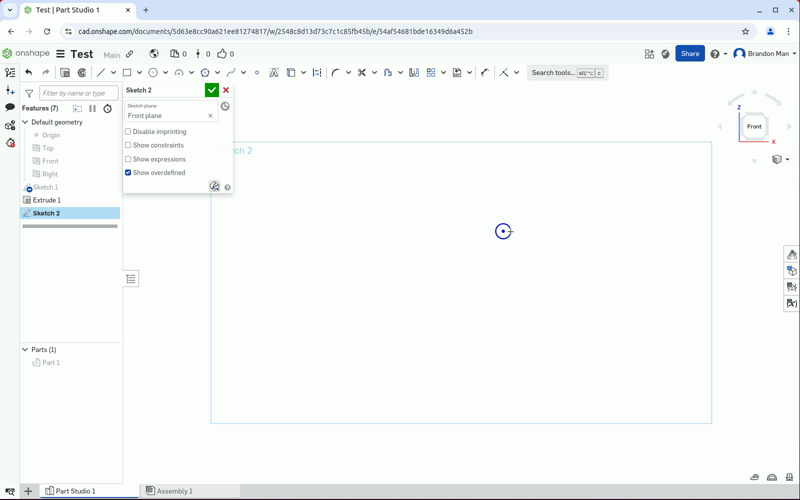
key_down(shift)
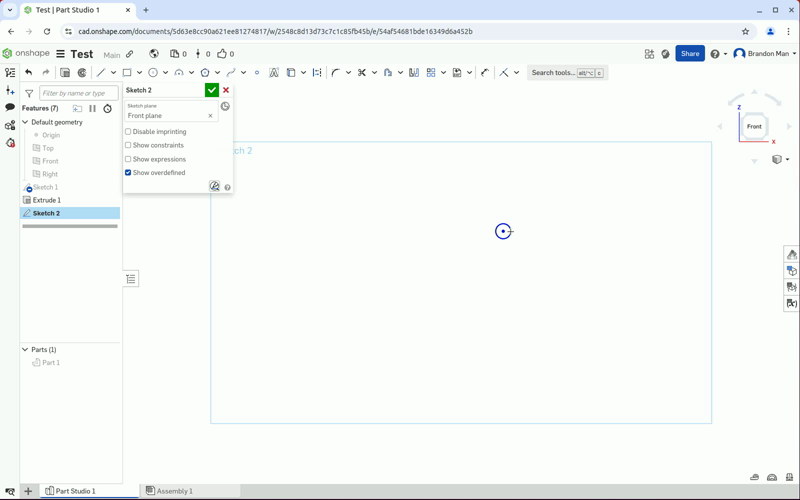
mouse_move(503, 231)
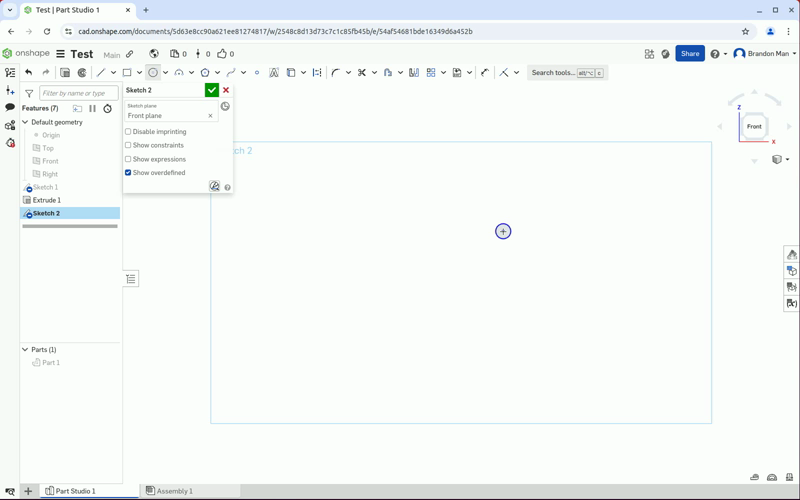
click(503, 231)
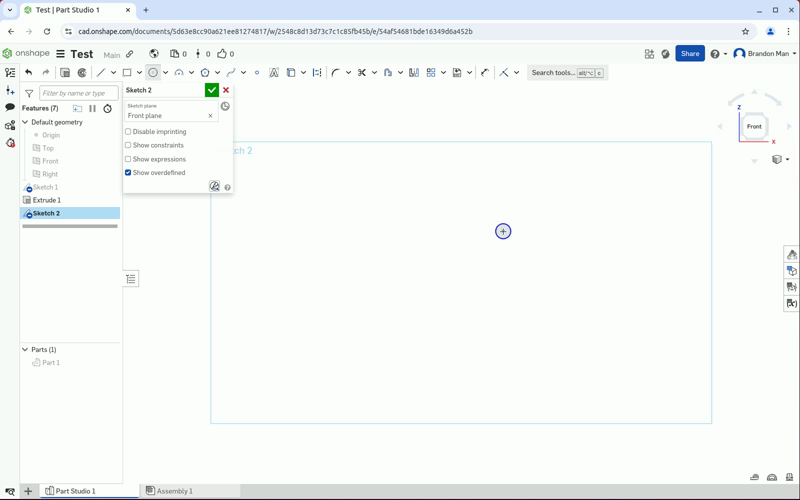
key_up(shift)
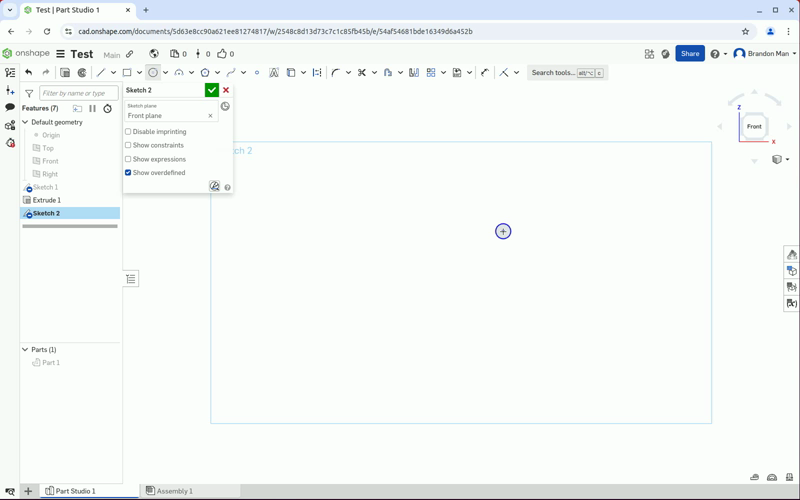
mouse_move(507, 231)
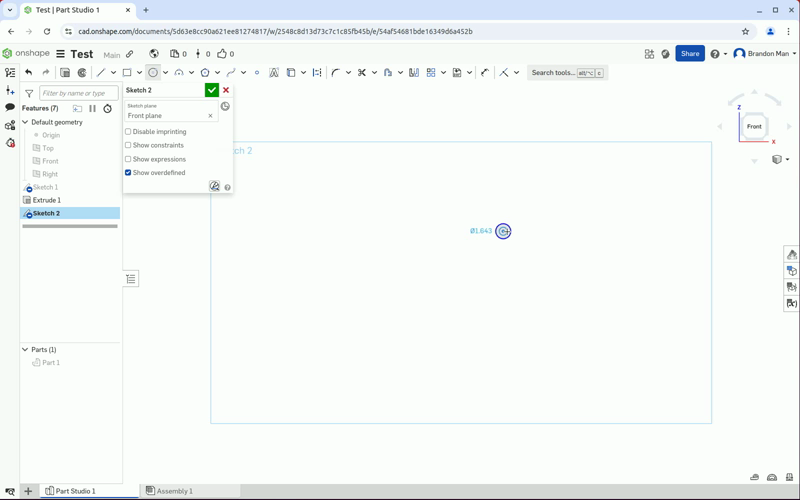
scroll(6)
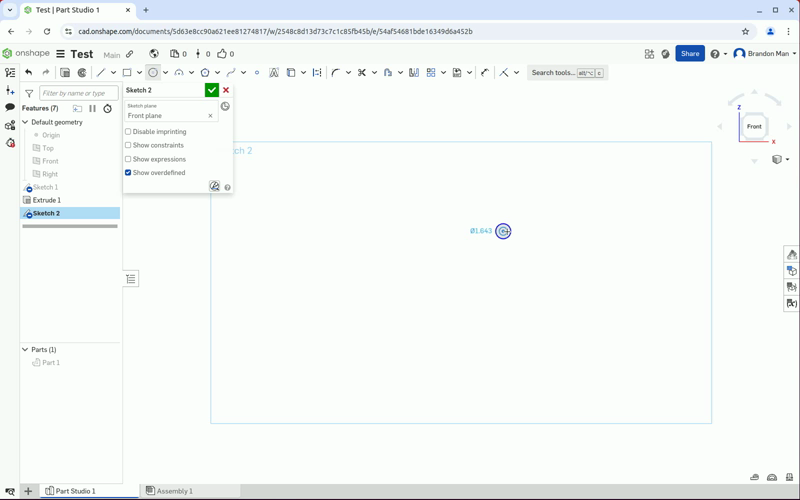
scroll(6)
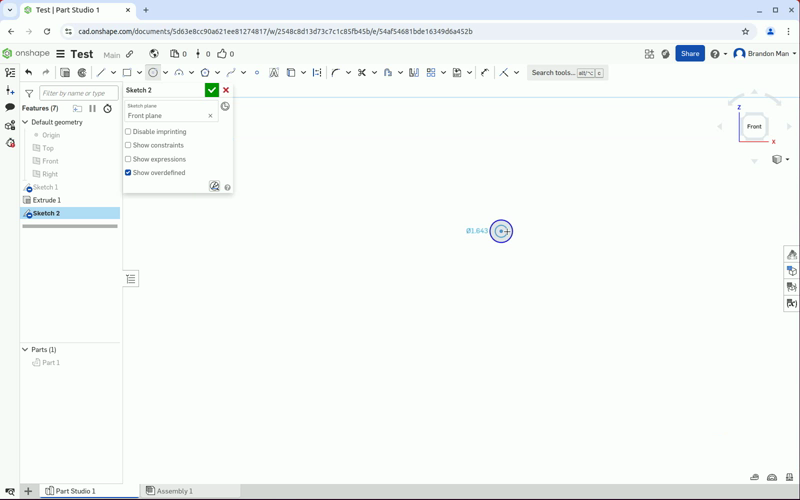
scroll(6)
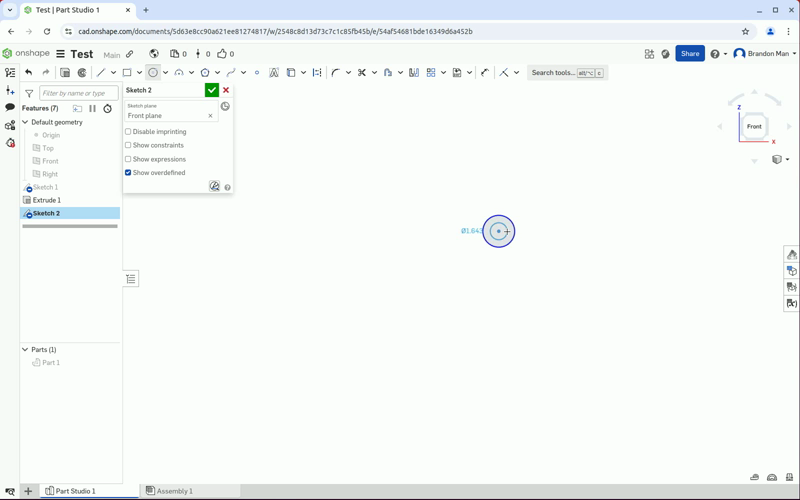
scroll(6)
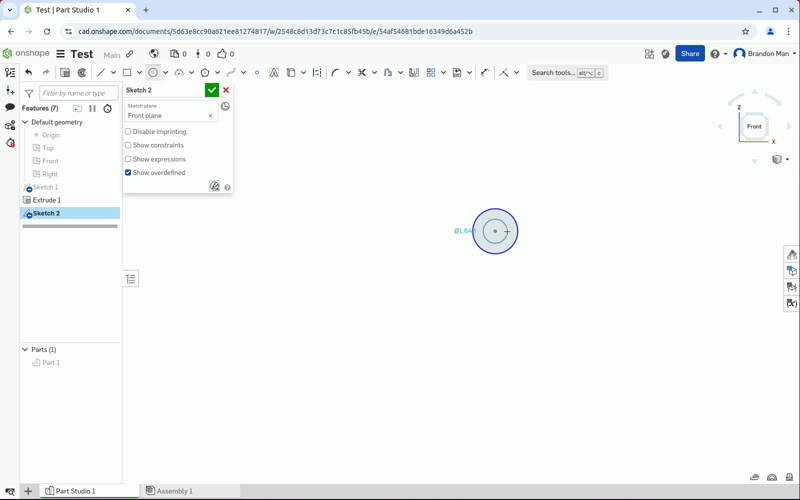
scroll(6)
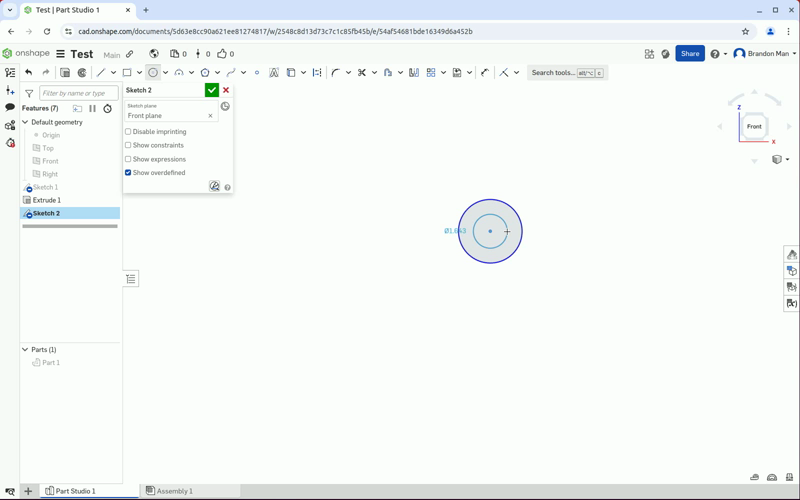
scroll(6)
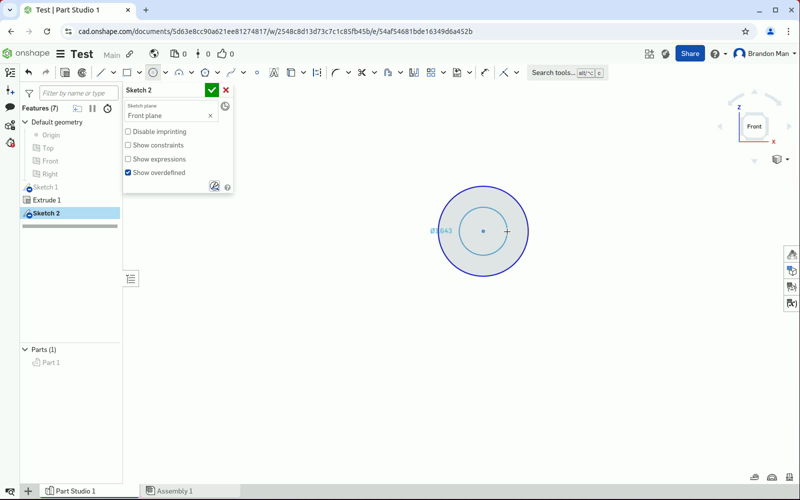
scroll(6)
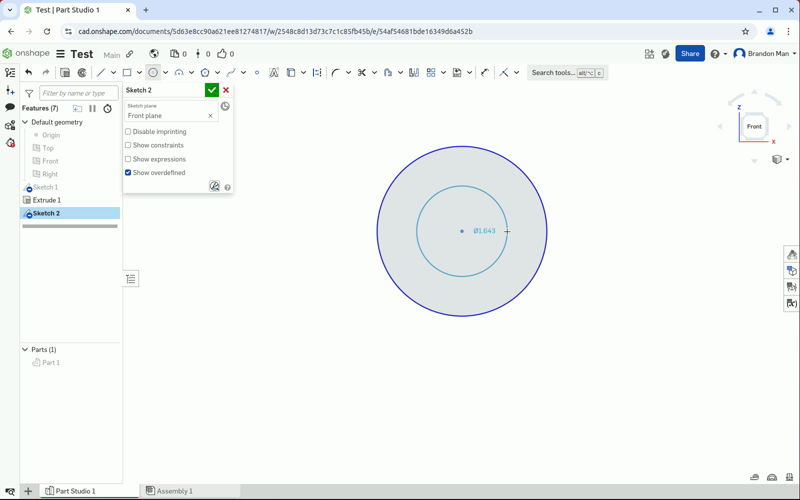
click(507, 231)
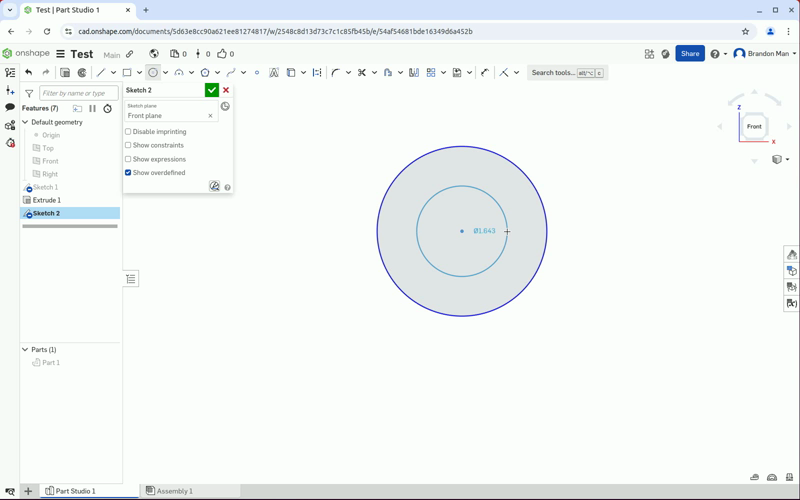
scroll(-6)
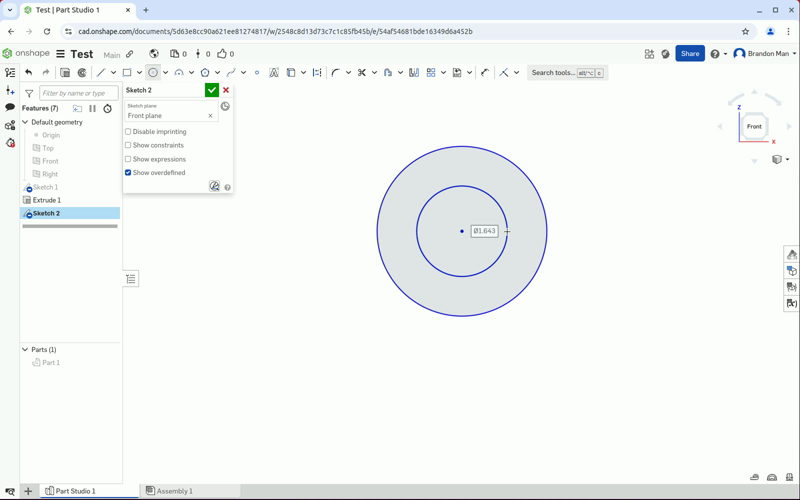
scroll(-6)
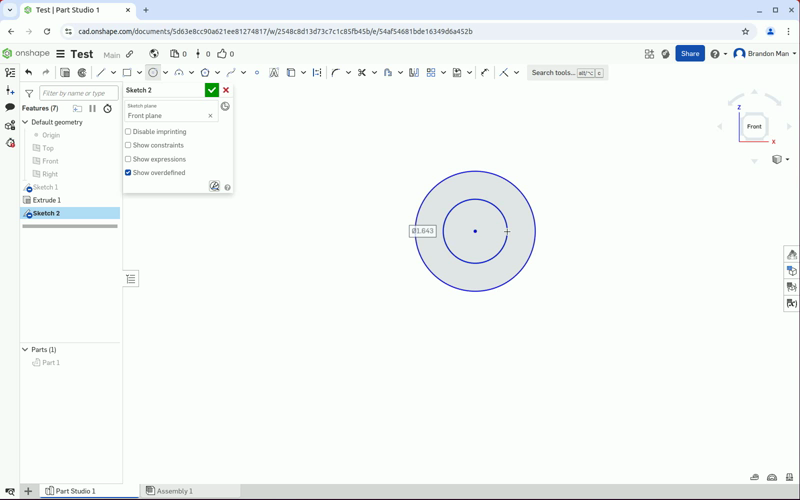
scroll(-6)
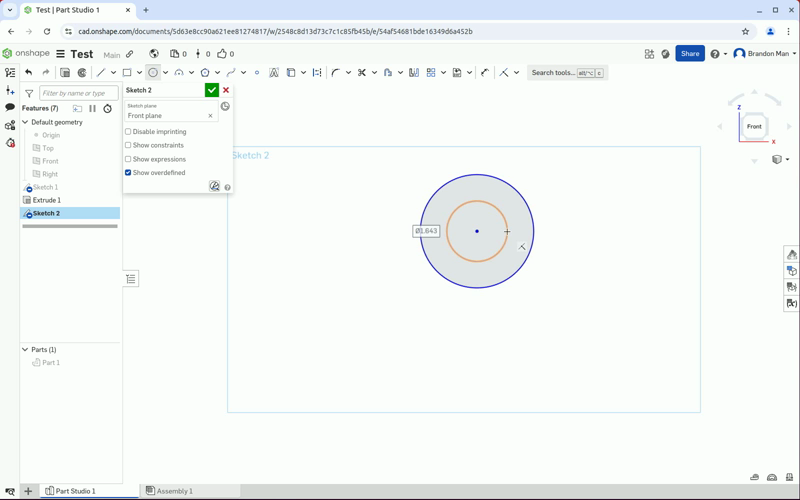
scroll(-6)
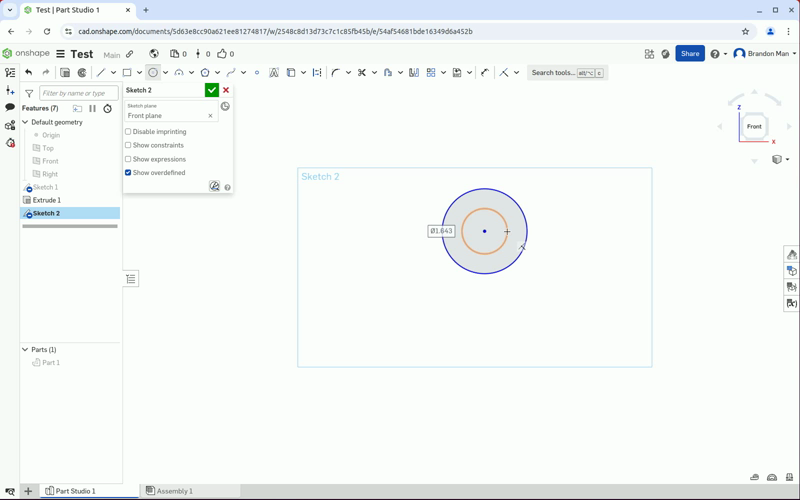
scroll(-6)
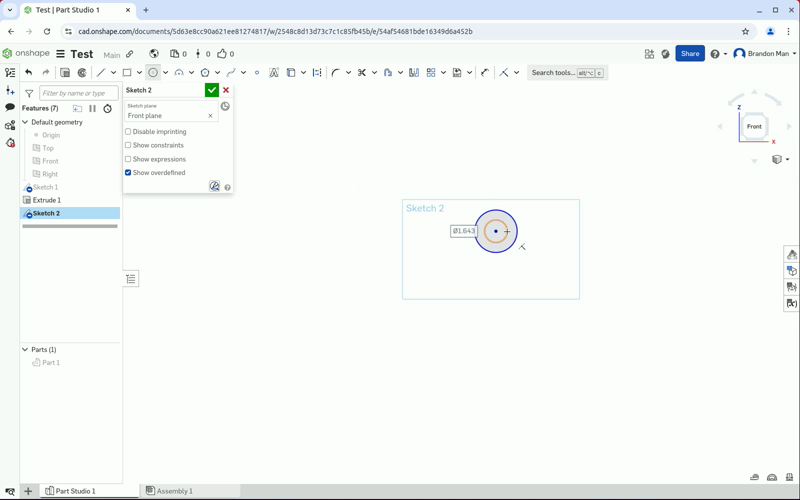
scroll(-6)
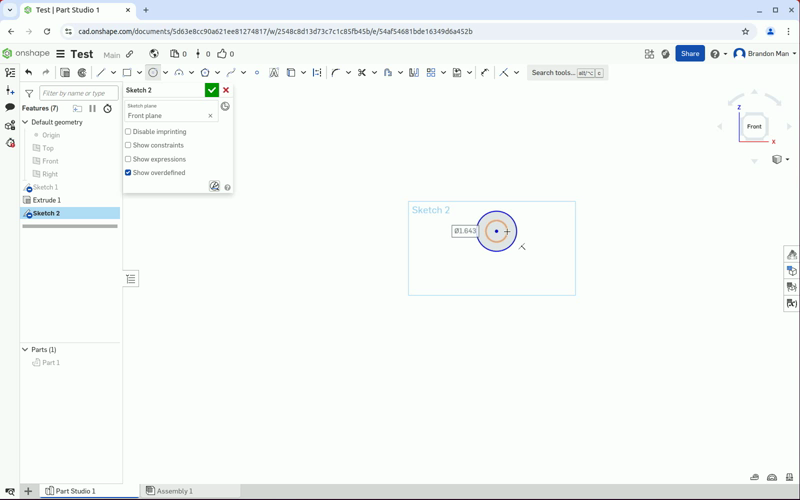
scroll(-6)
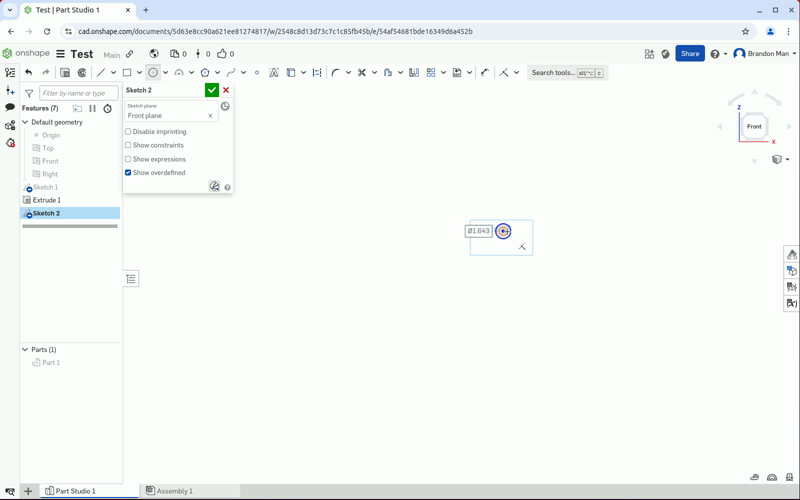
key(esc)
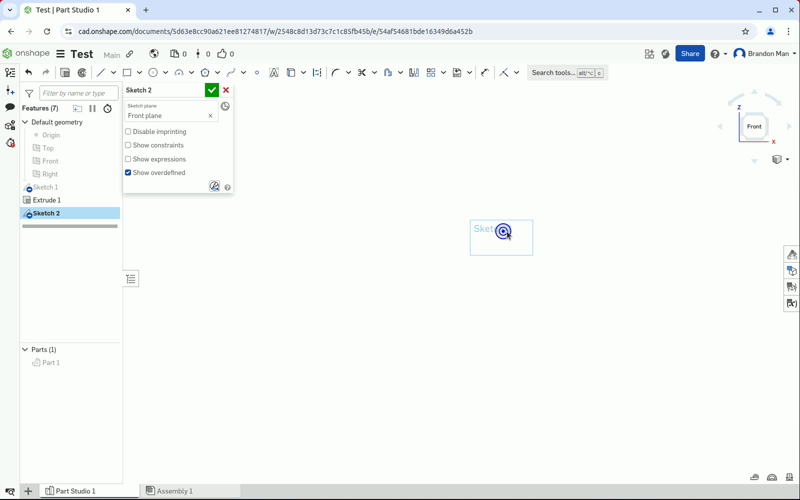
mouse_move(507, 228)
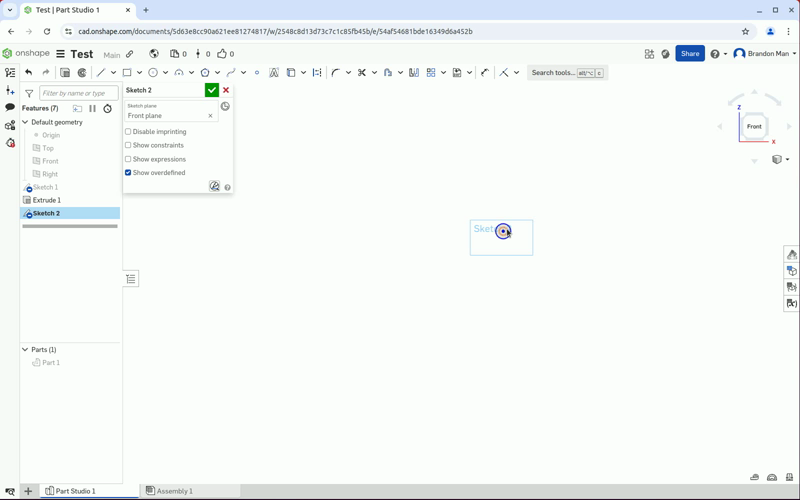
scroll(6)
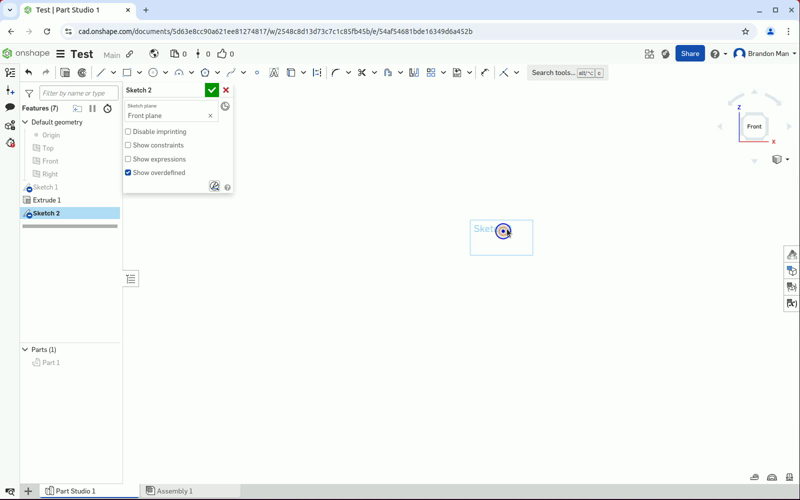
scroll(6)
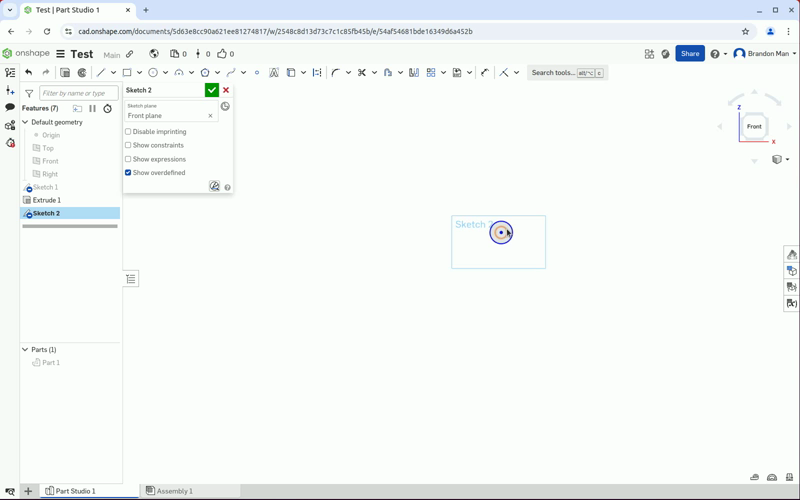
scroll(6)
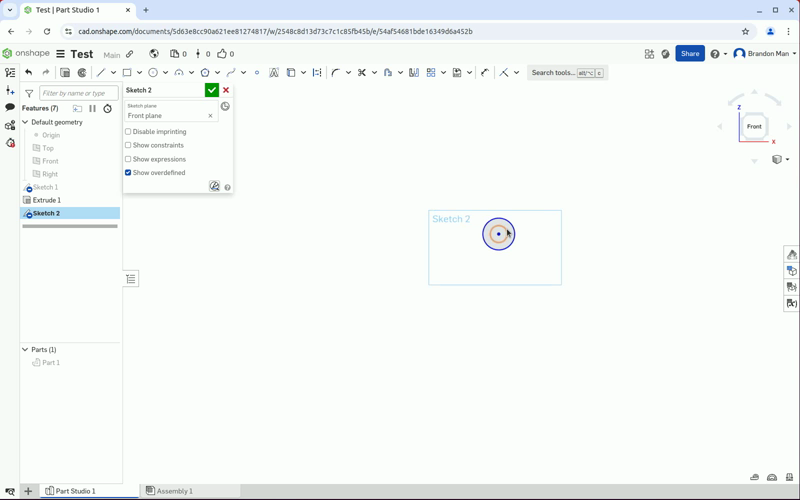
scroll(6)
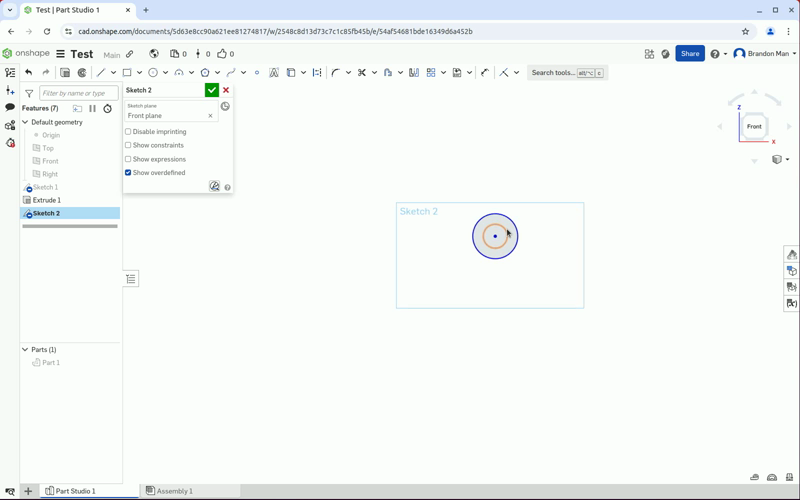
scroll(6)
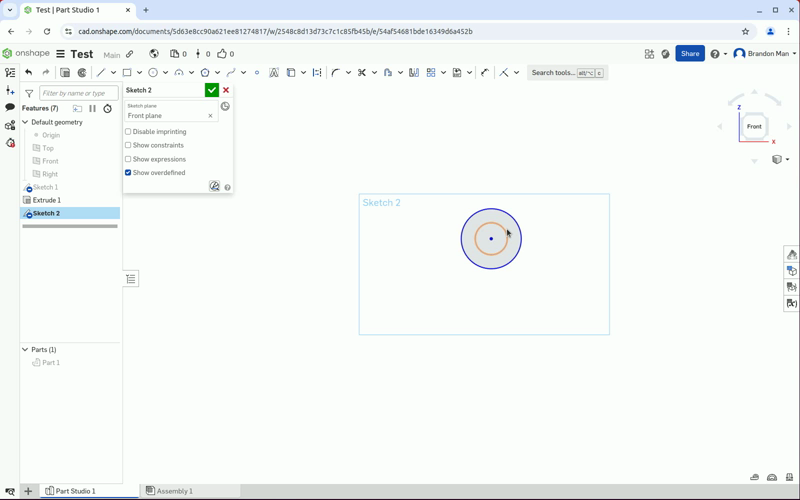
scroll(6)
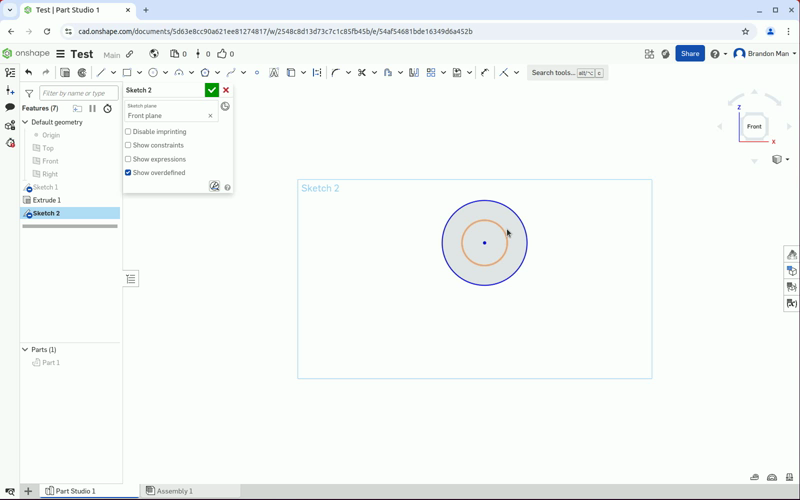
scroll(6)
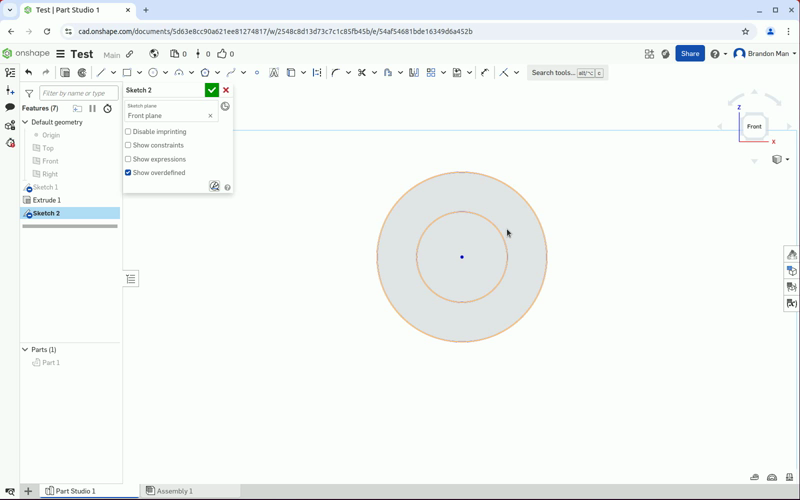
click(507, 228)
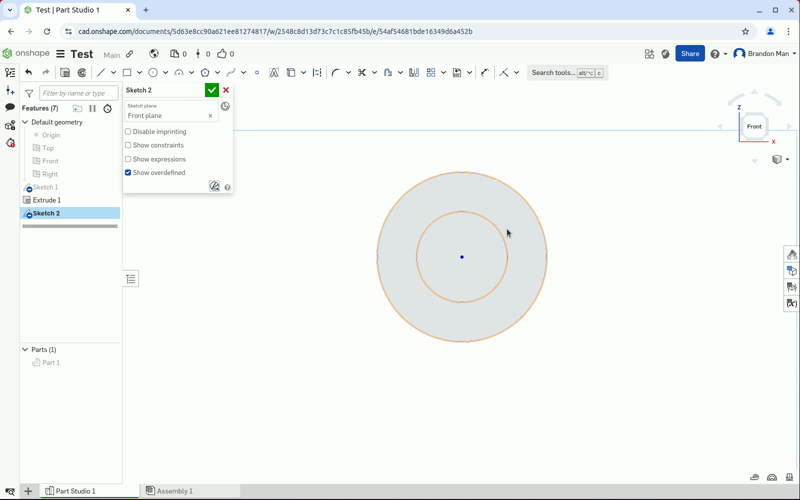
scroll(-6)
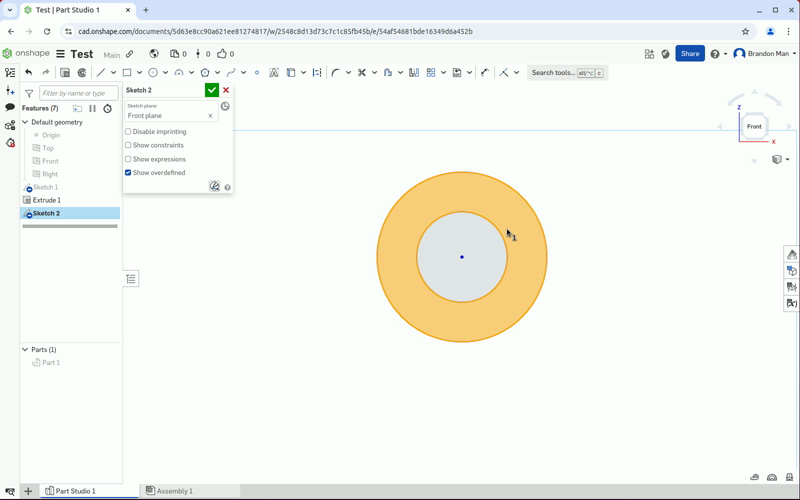
scroll(-6)
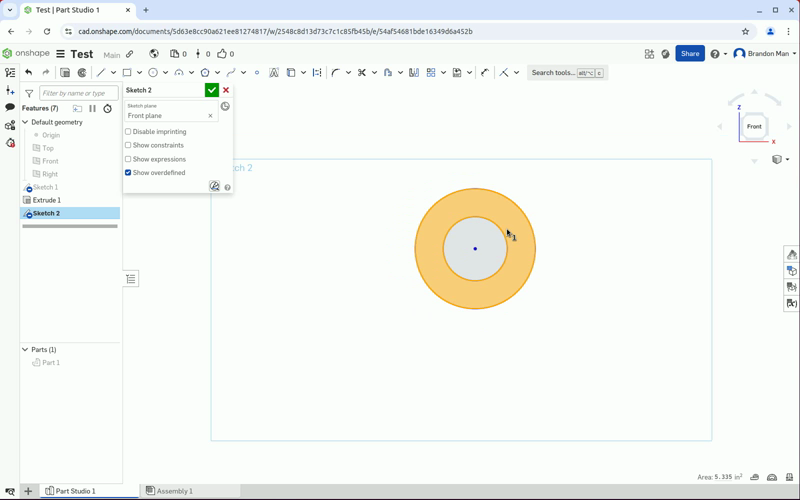
scroll(-6)
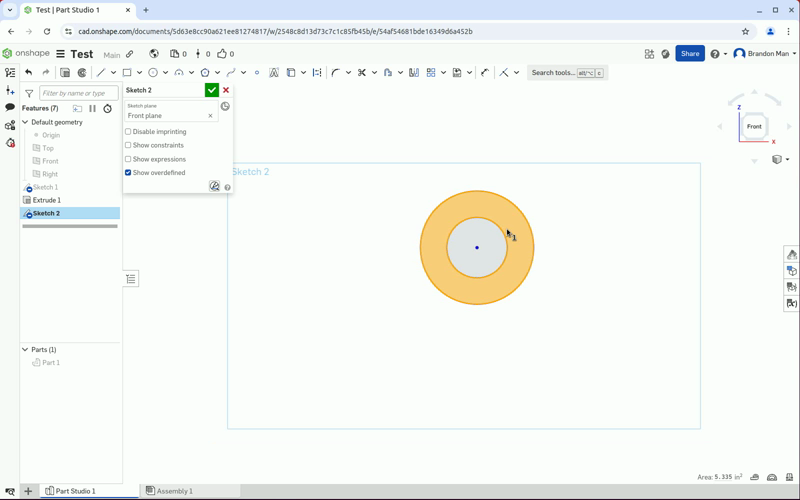
scroll(-6)
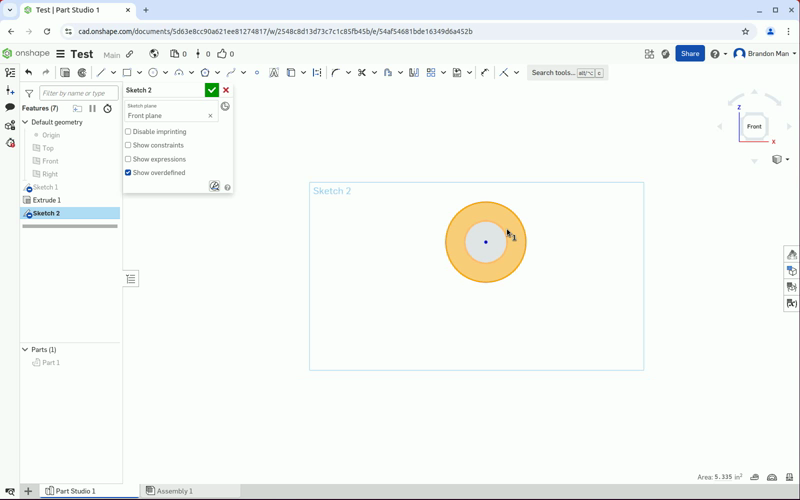
scroll(-6)
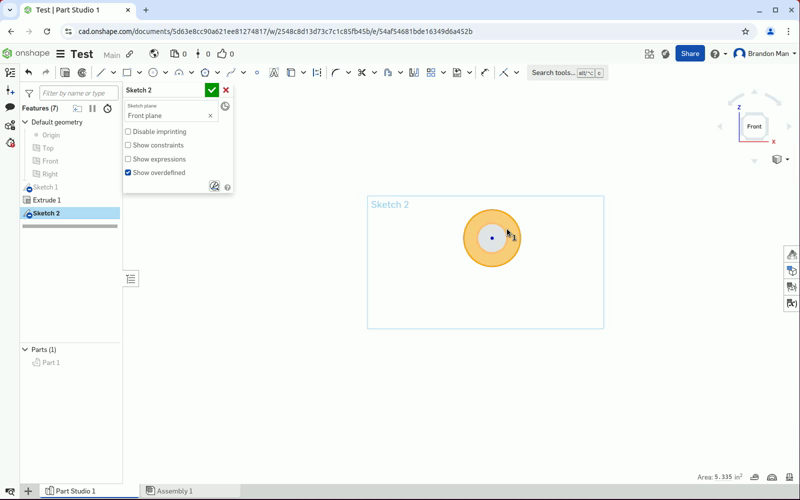
scroll(-6)
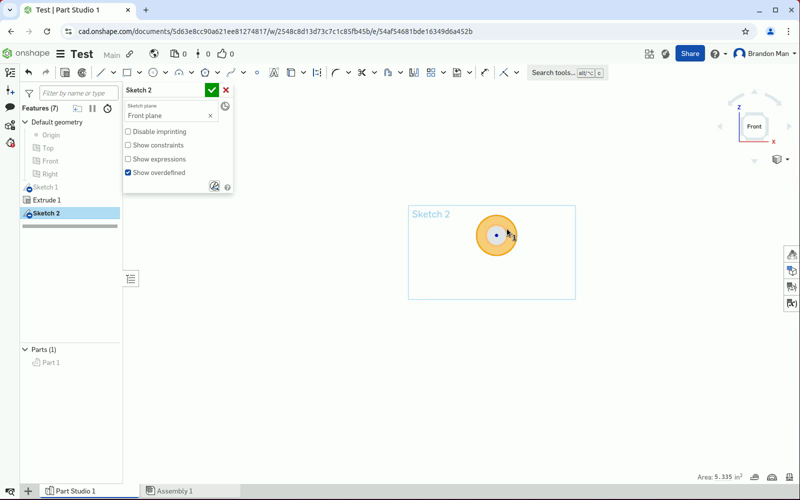
scroll(-6)
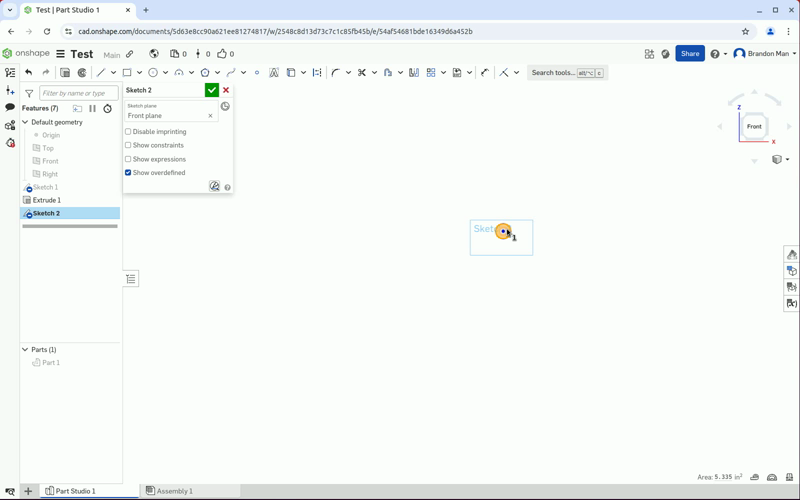
mouse_move(73, 352)
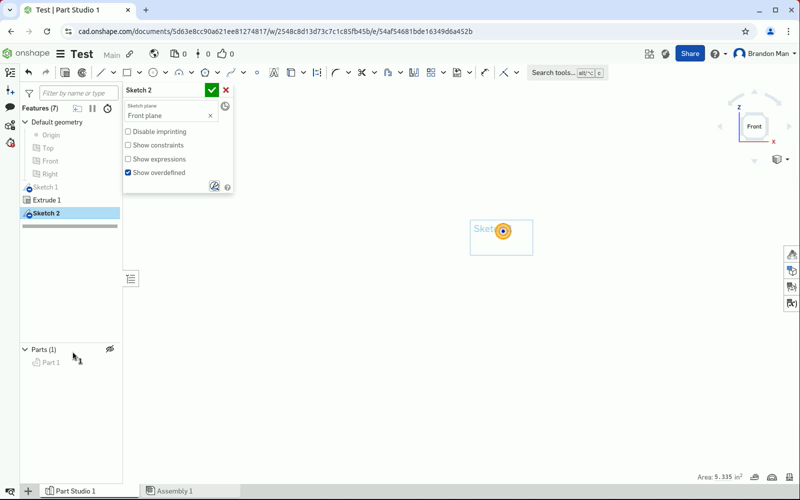
key(shift+y)
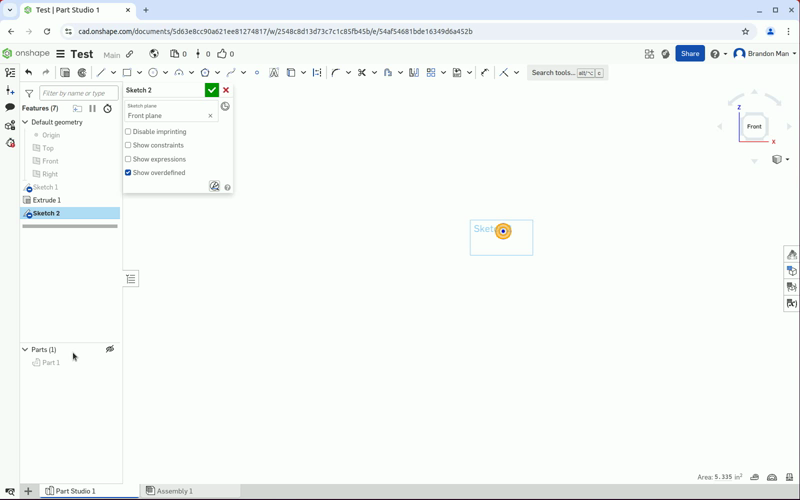
key(shift+e)
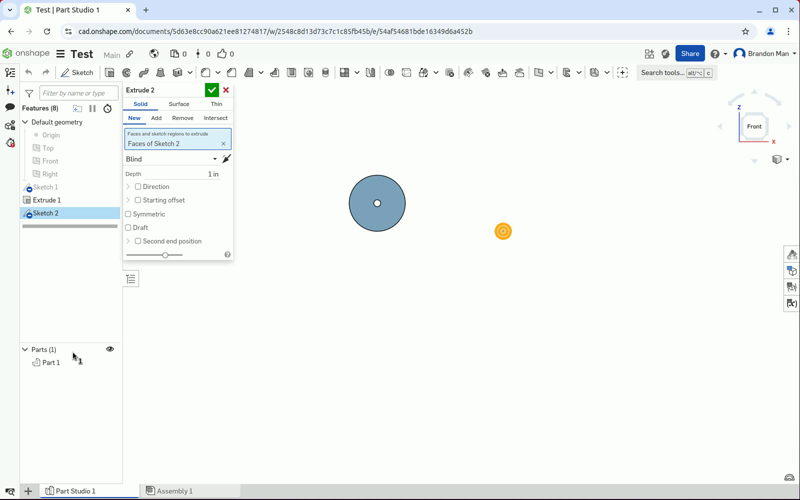
mouse_move(143, 106)
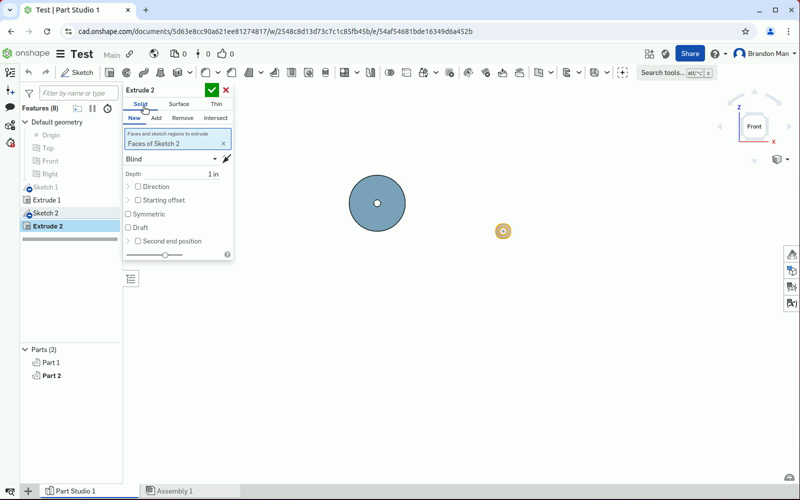
click(143, 106)
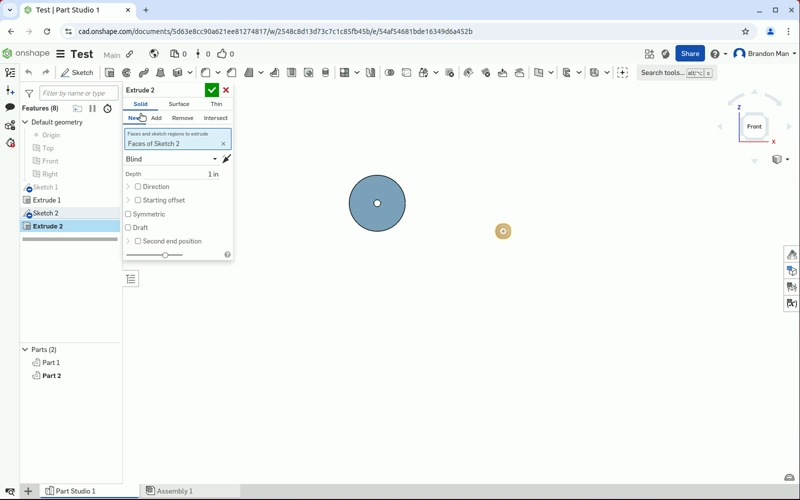
mouse_move(137, 120)
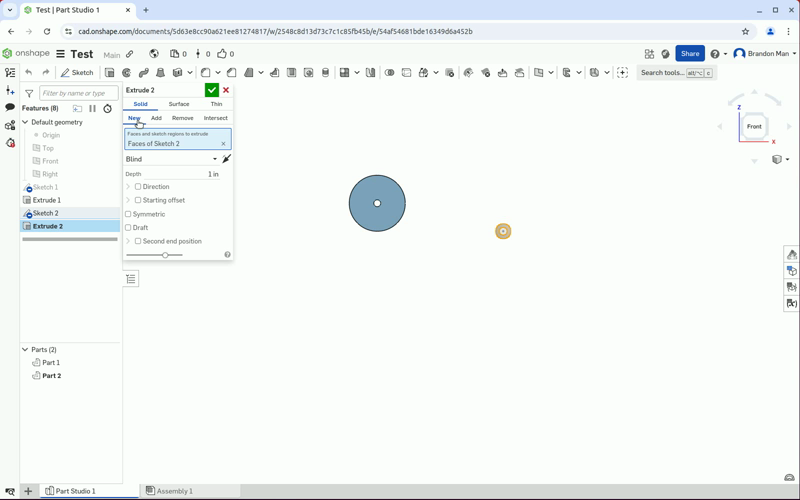
click(137, 120)
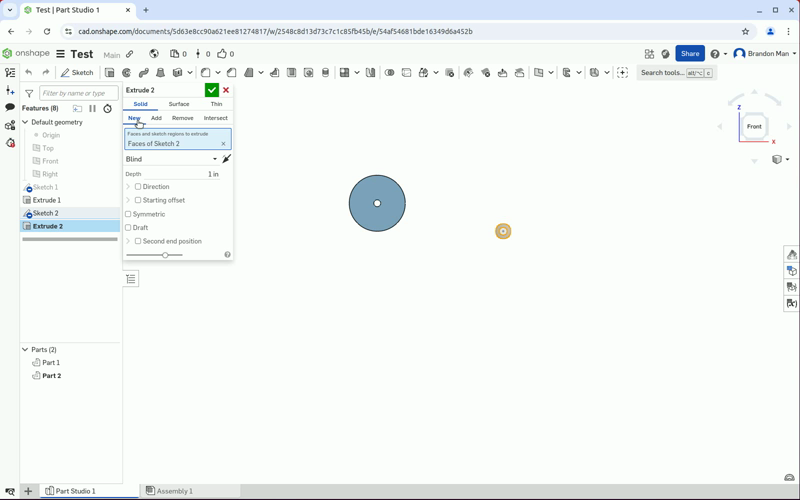
key(tab, 4)
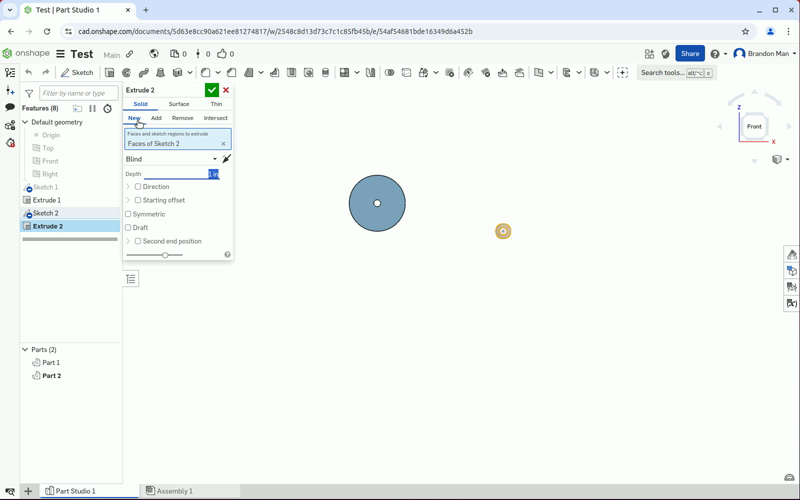
text(1.204)
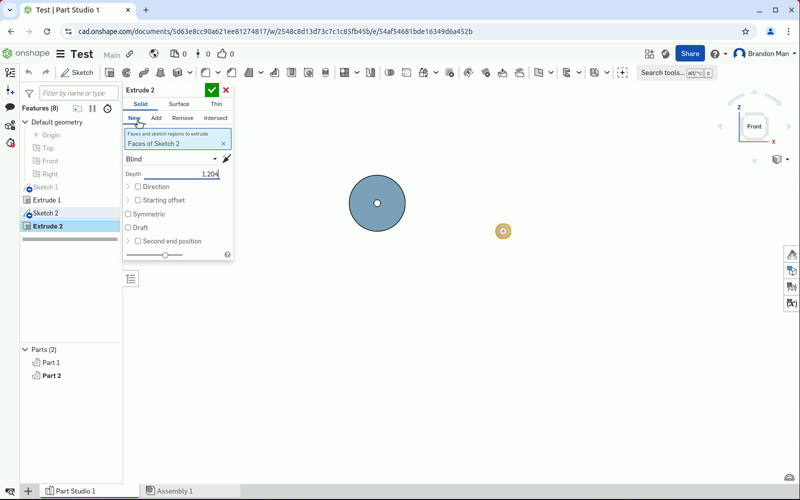
key(enter)
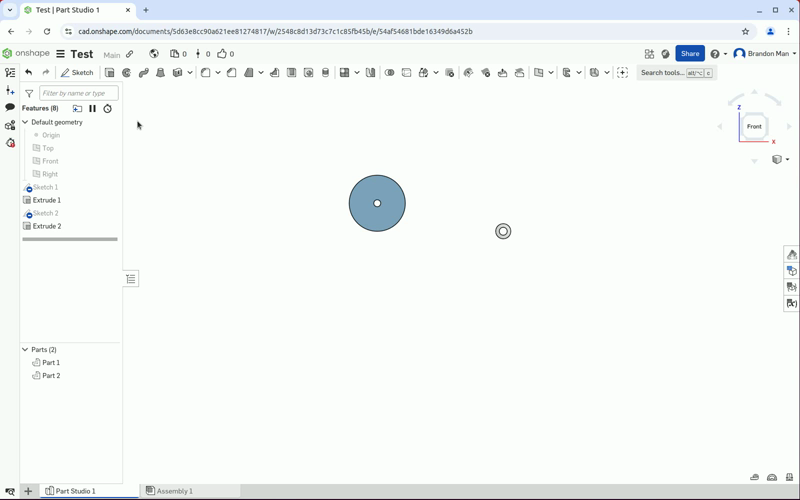
key(shift+h)
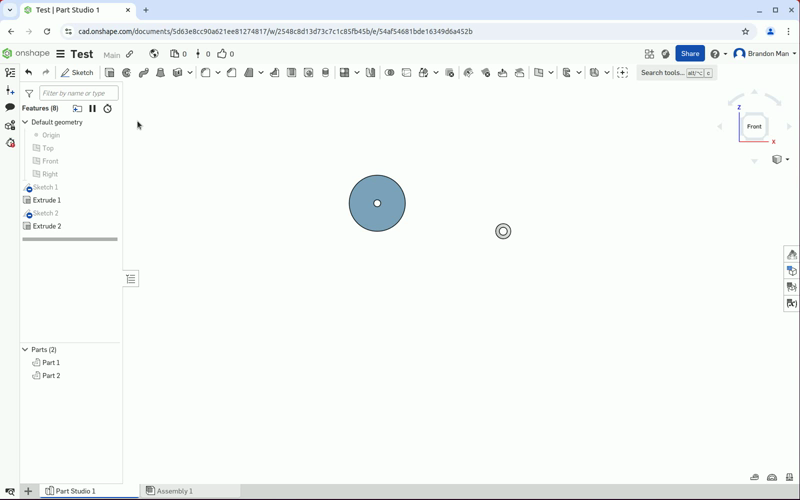
key(shift+h)
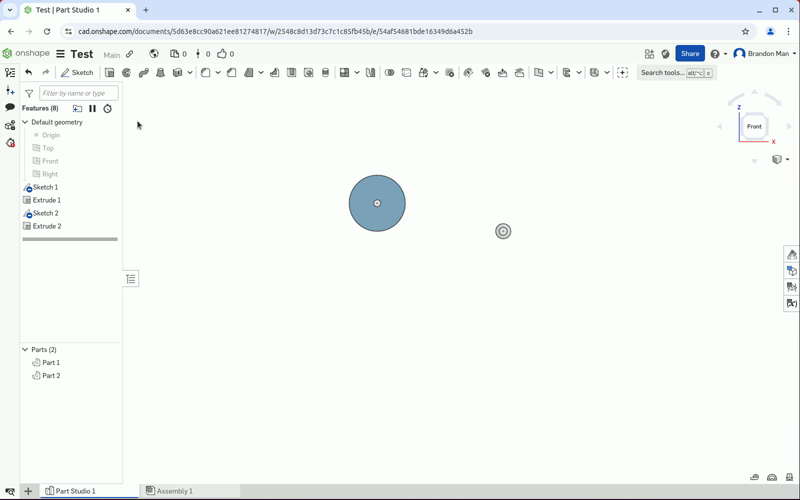
key(shift+7)
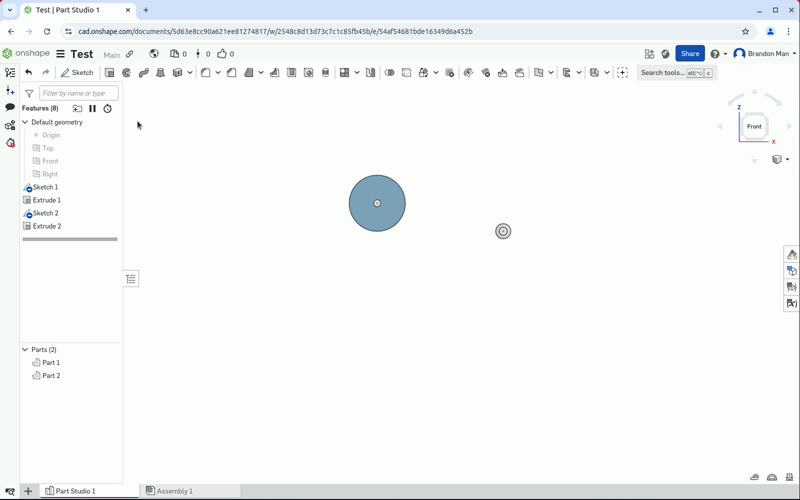
key(left, 2)
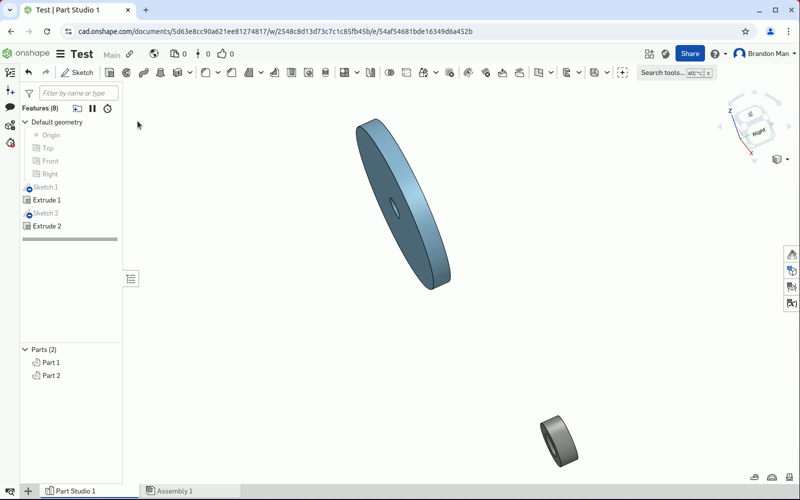
key(down, 2)
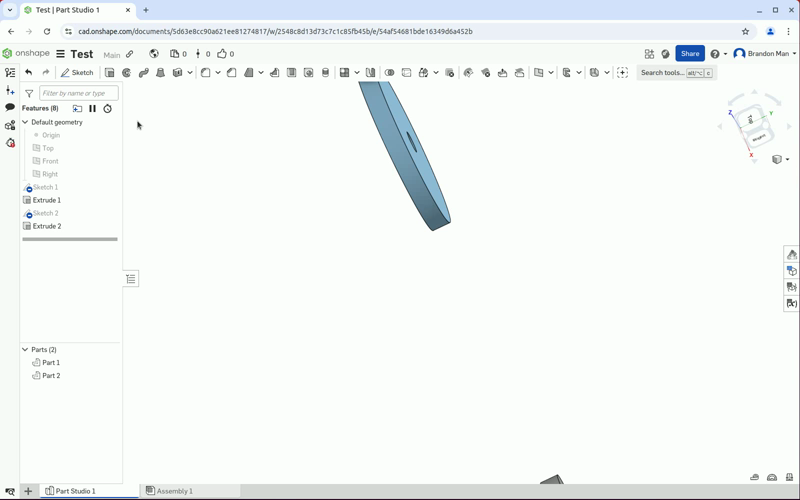
key(up, 2)
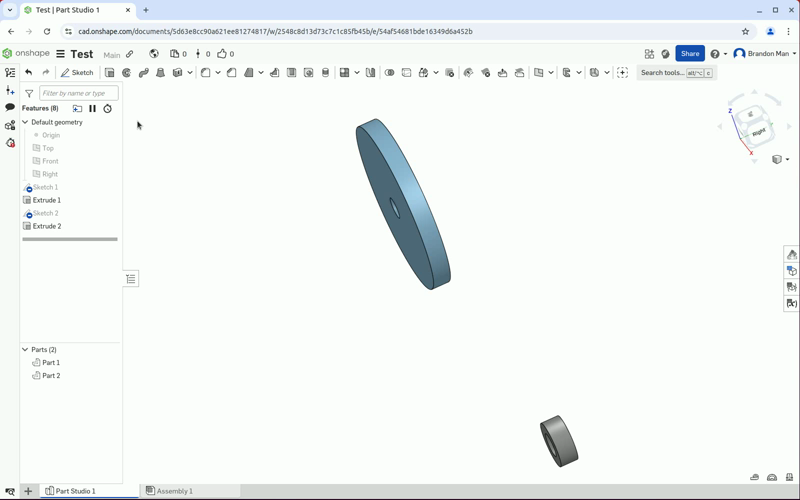
key(right, 2)
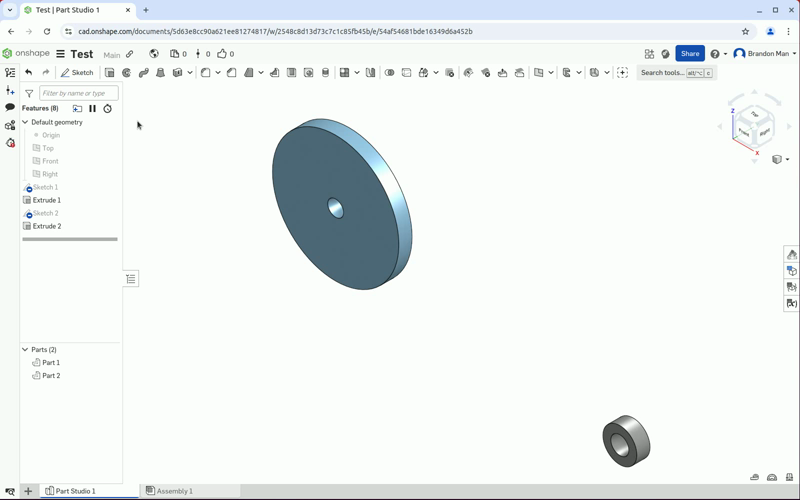
mouse_move(73, 189)
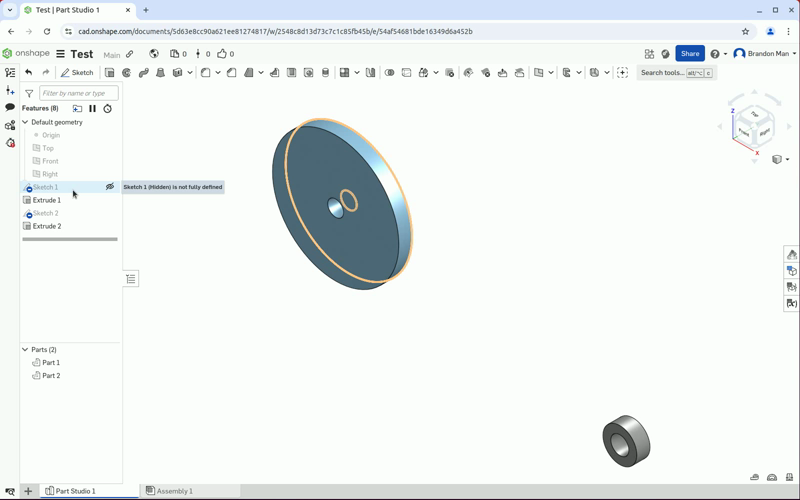
click(73, 189)